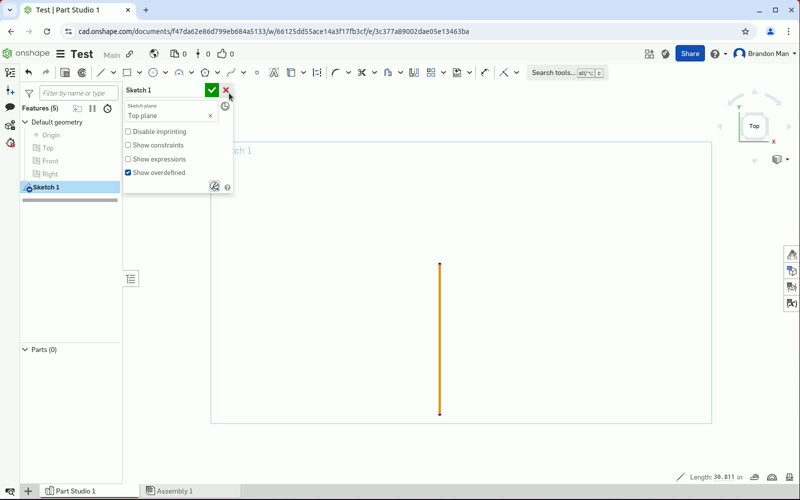
key(shift+h)
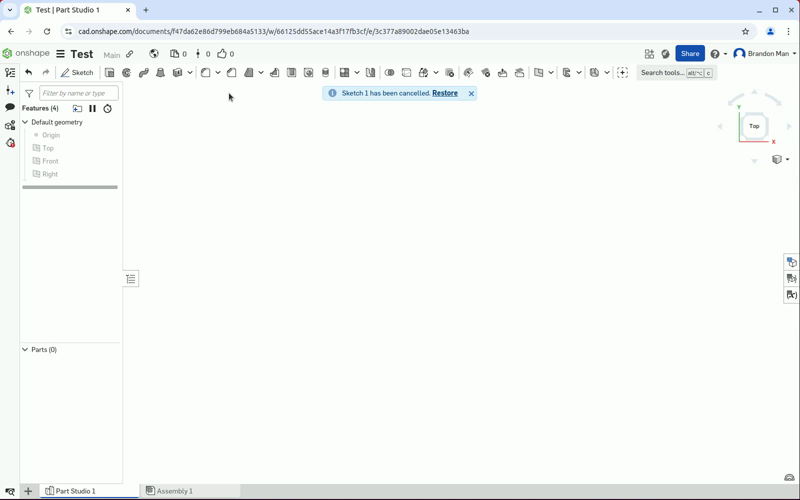
mouse_move(73, 352)
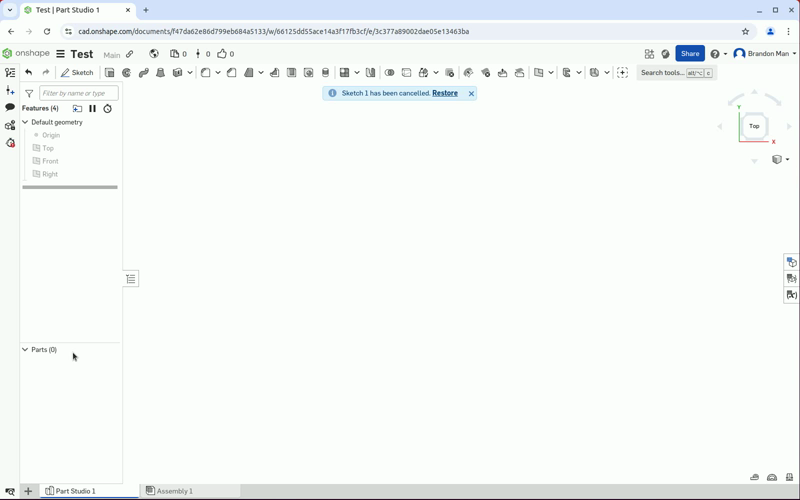
key(y)
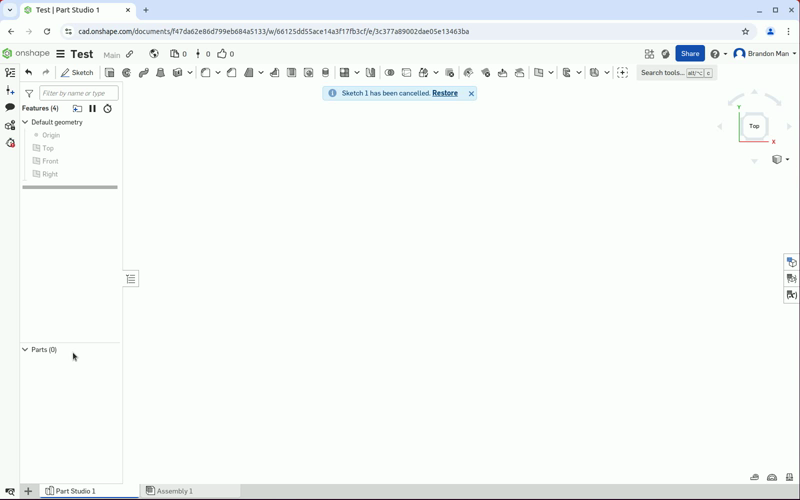
key(shift+p)
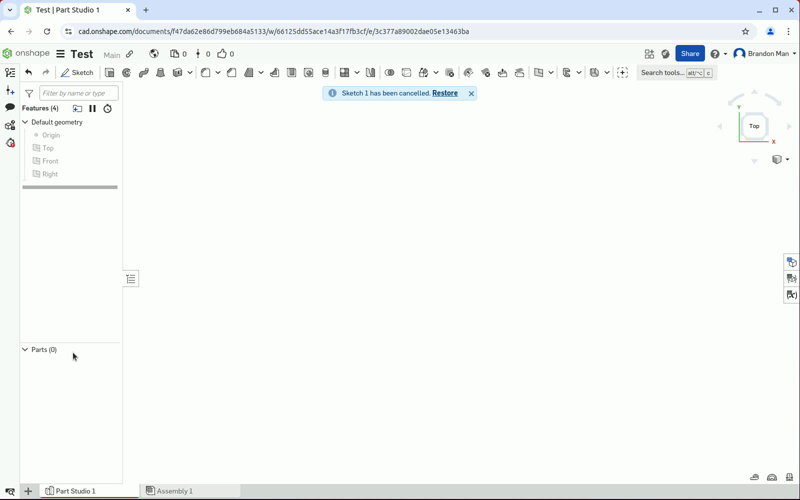
key(space)
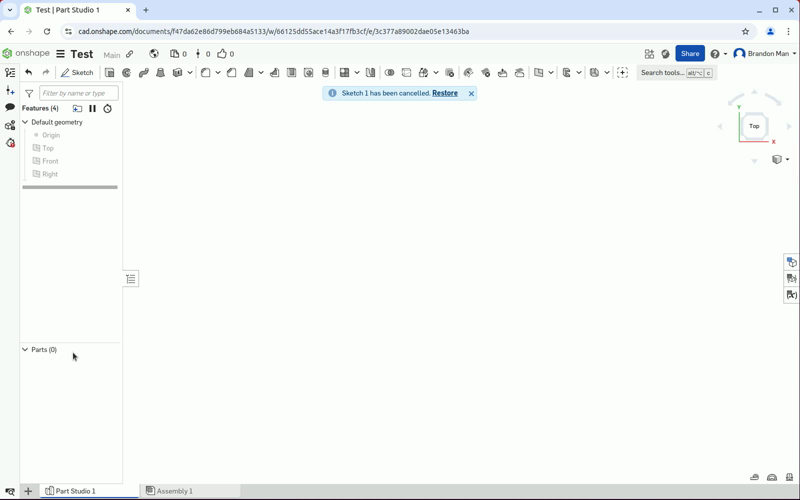
key_down(shift)
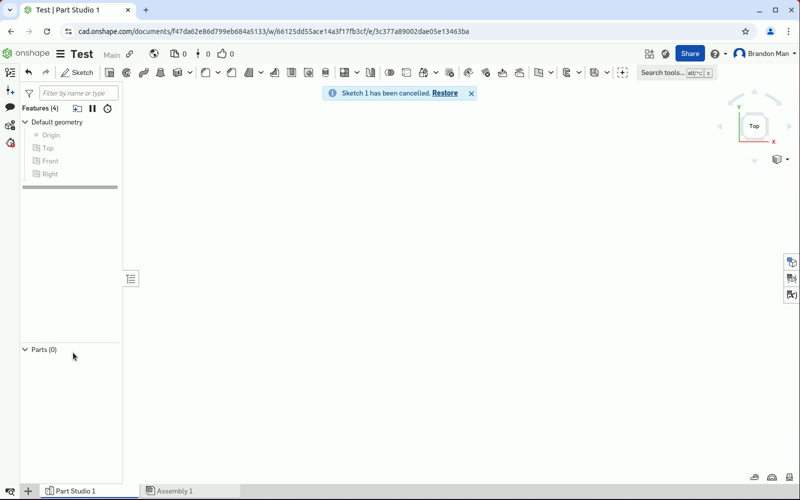
key(up)
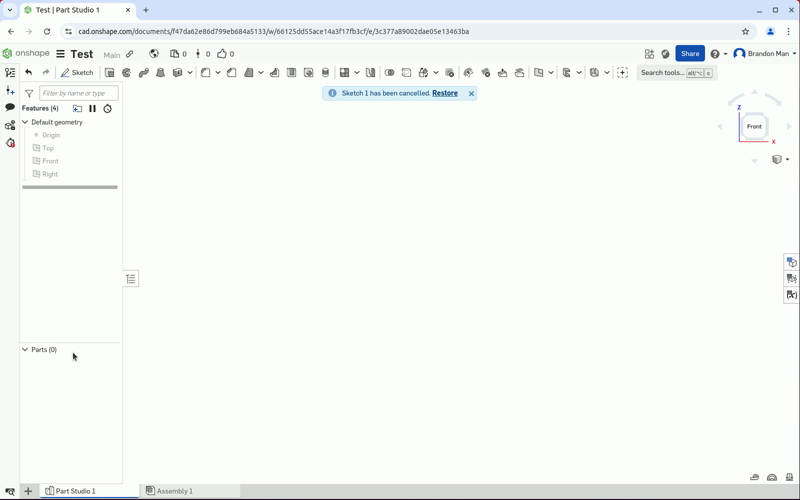
key_up(shift)
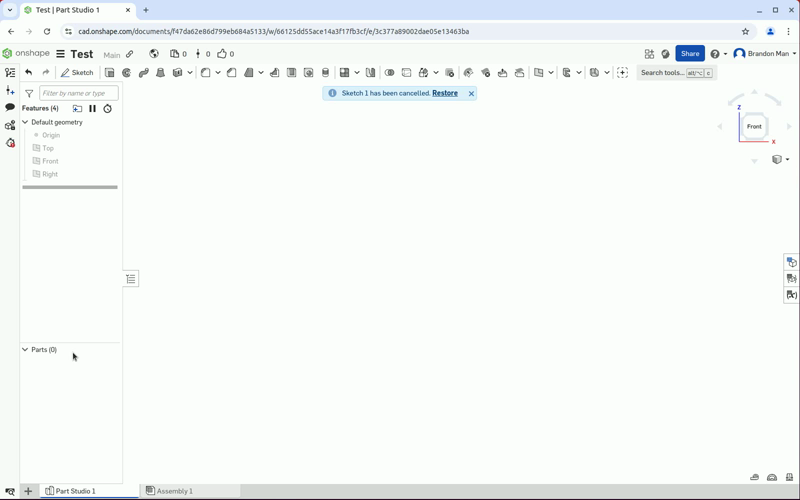
mouse_move(73, 352)
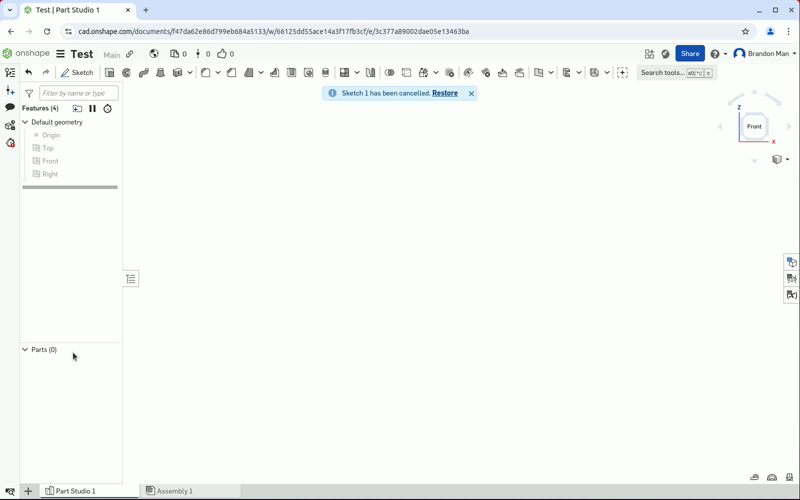
key(shift+y)
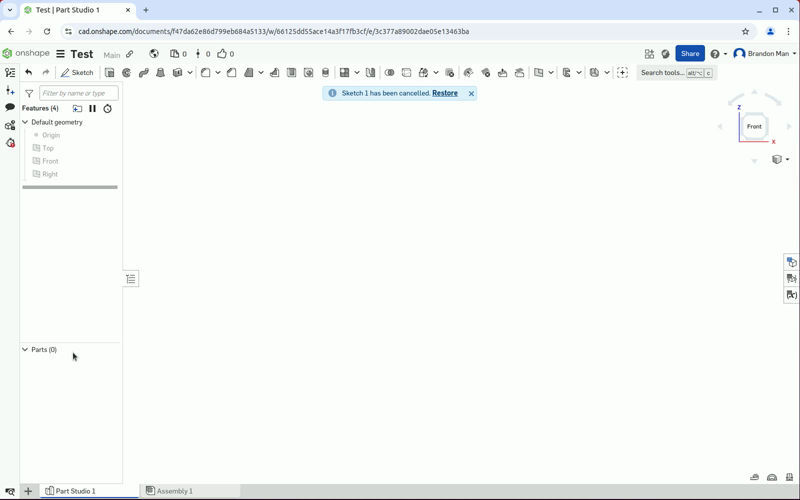
key(shift+s)
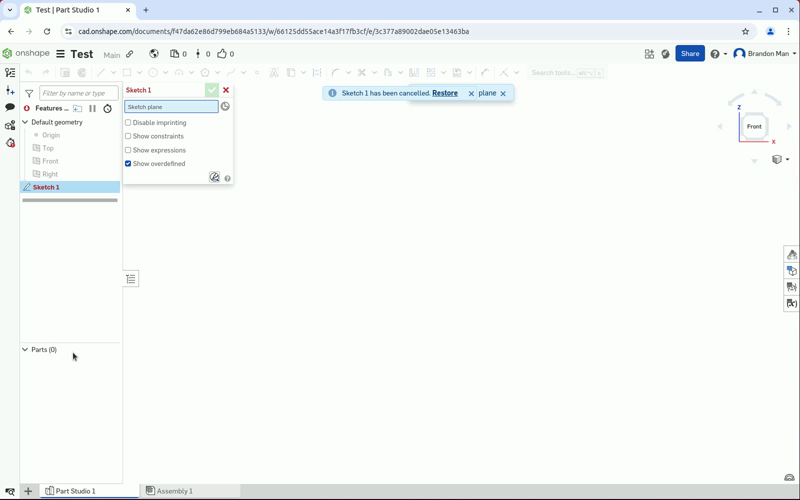
mouse_move(73, 163)
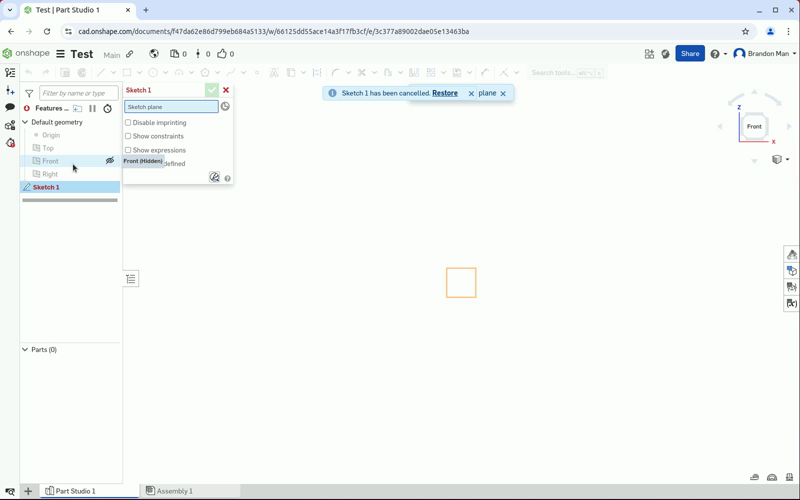
click(73, 163)
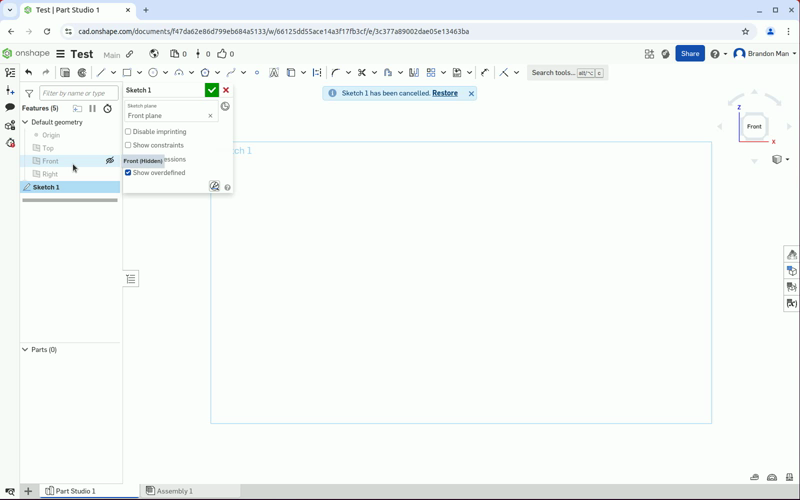
mouse_move(73, 352)
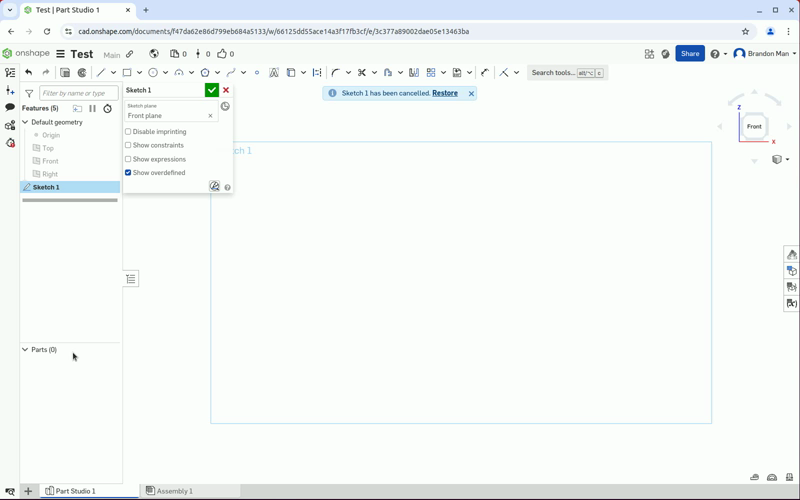
key(y)
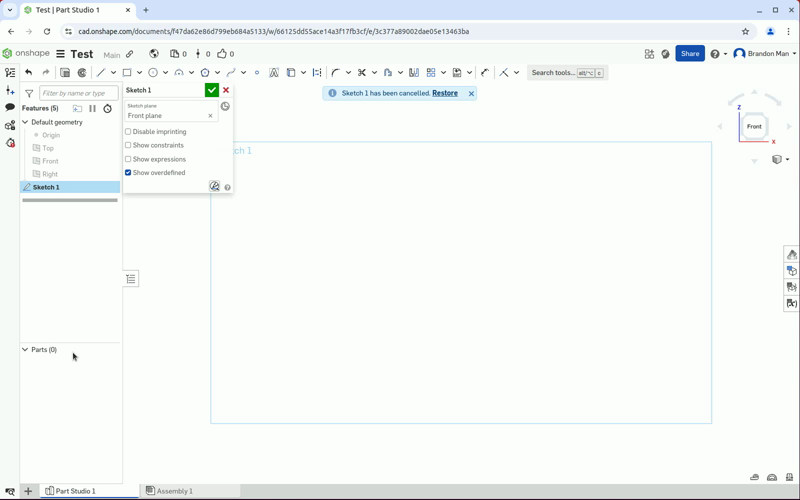
key(l)
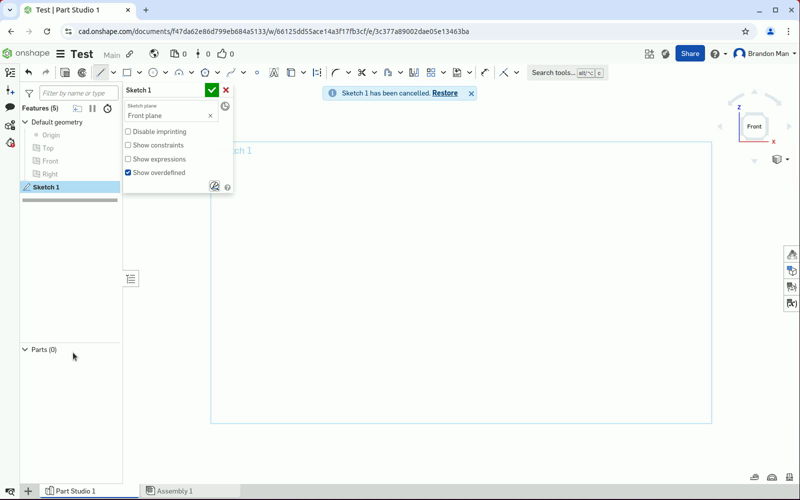
key_down(shift)
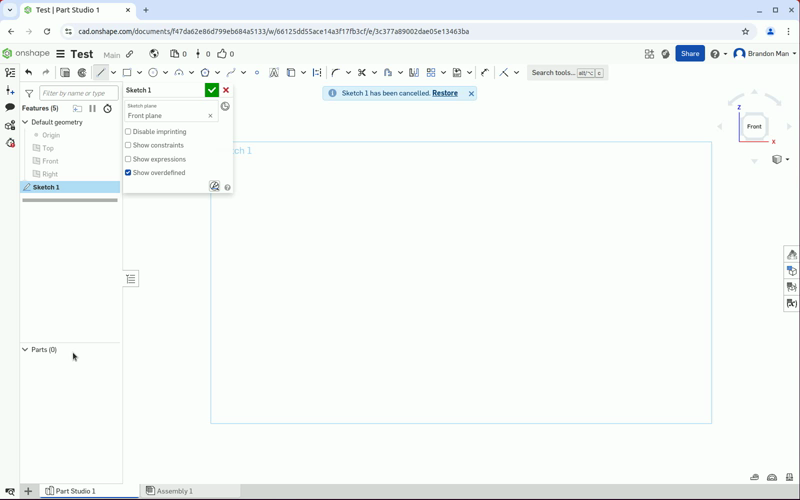
mouse_move(358, 288)
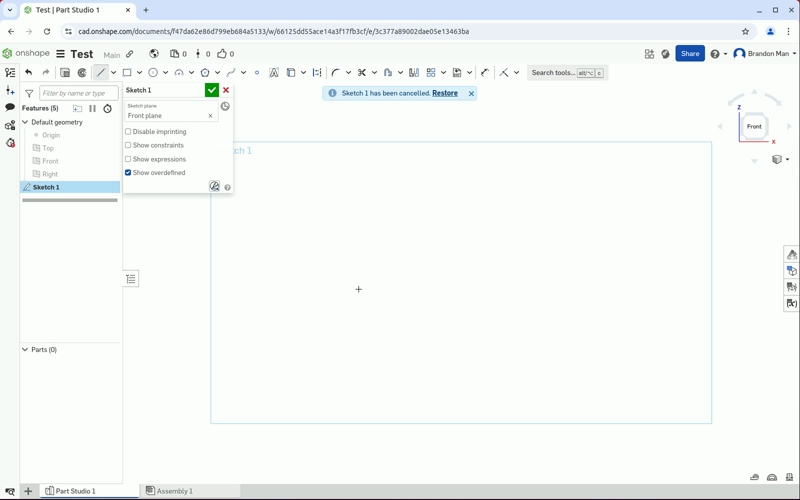
click(358, 288)
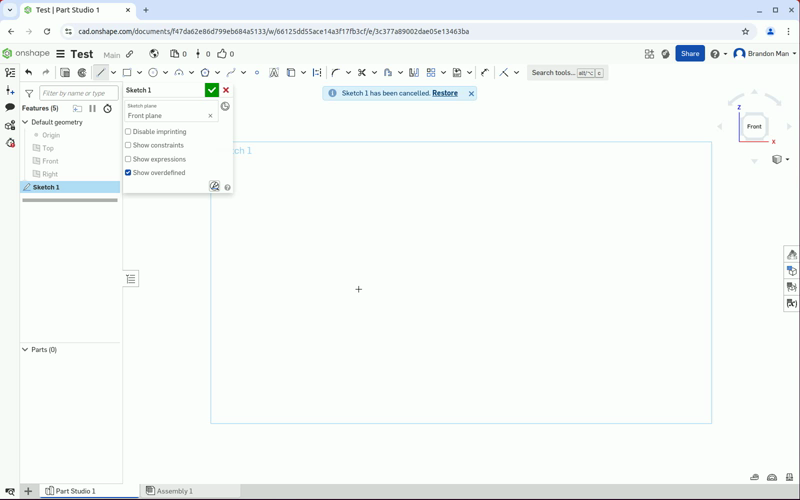
key_up(shift)
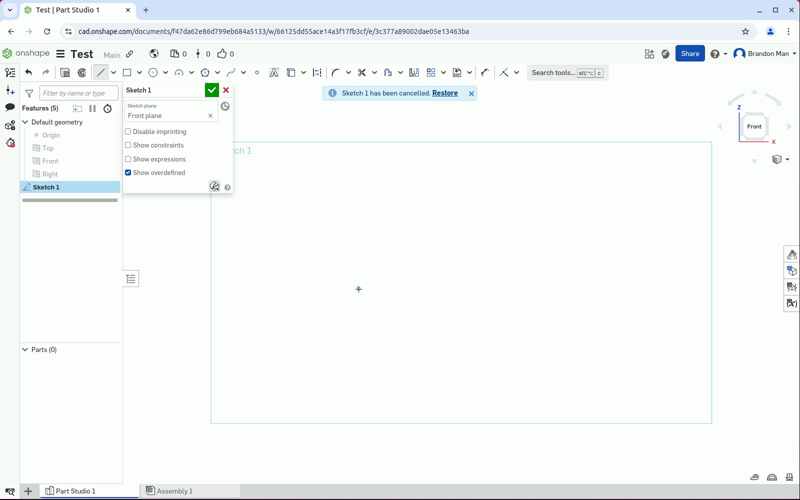
key_down(shift)
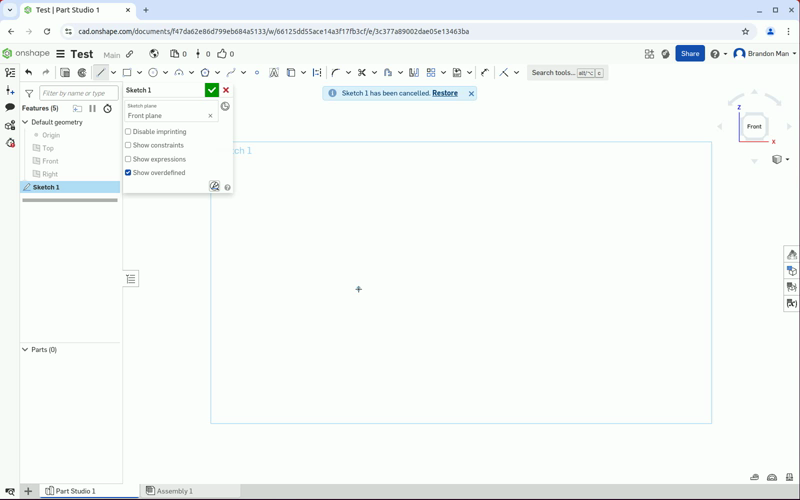
mouse_move(388, 288)
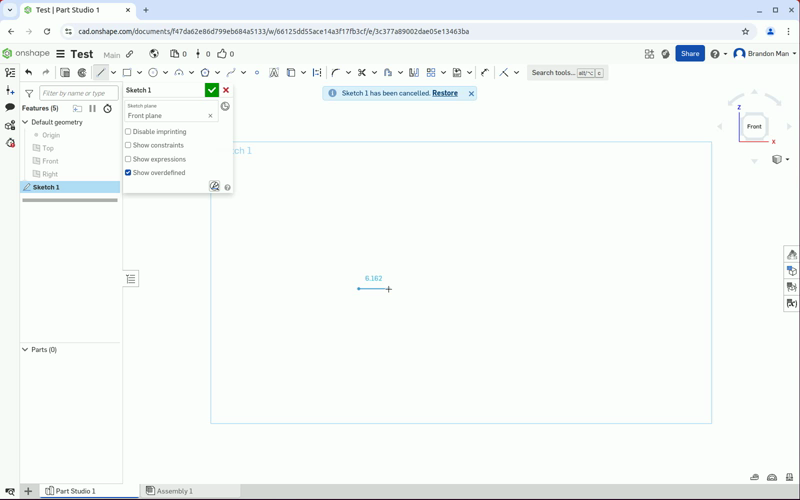
mouse_move(408, 288)
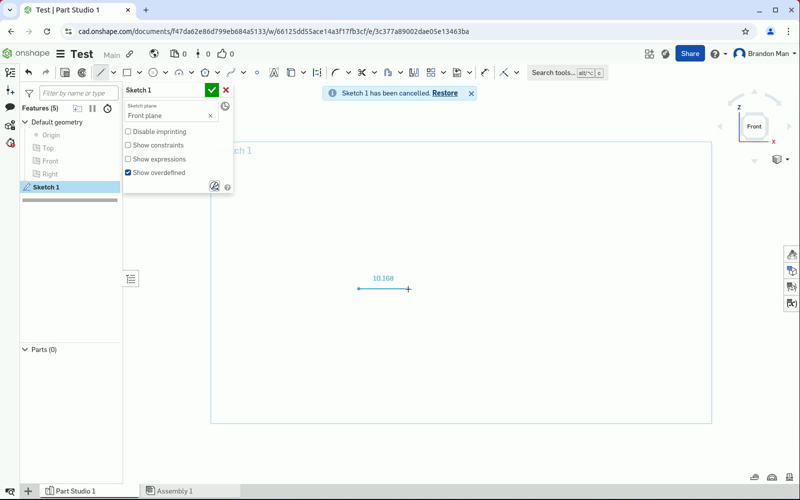
click(408, 288)
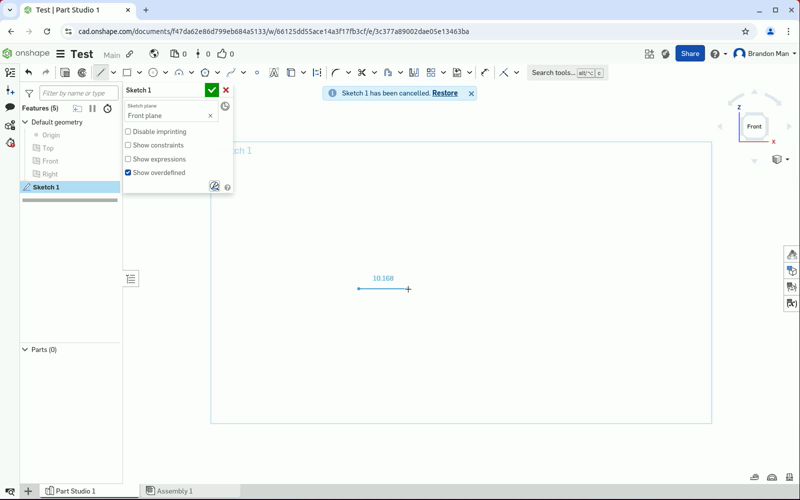
key_up(shift)
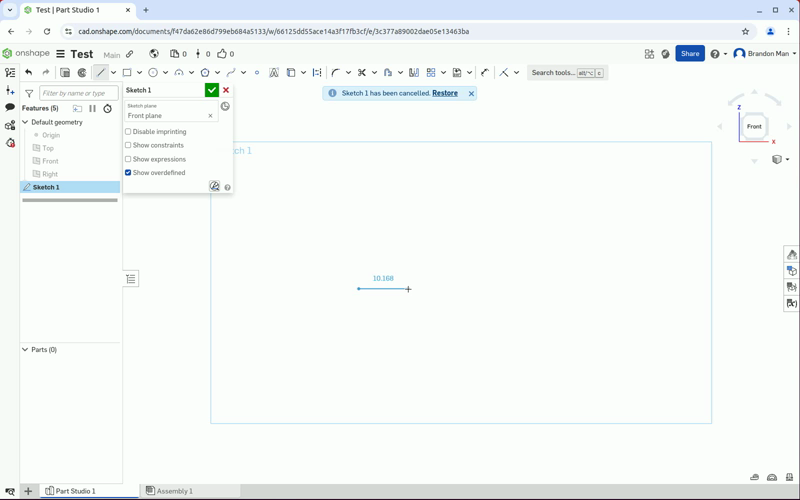
key_down(shift)
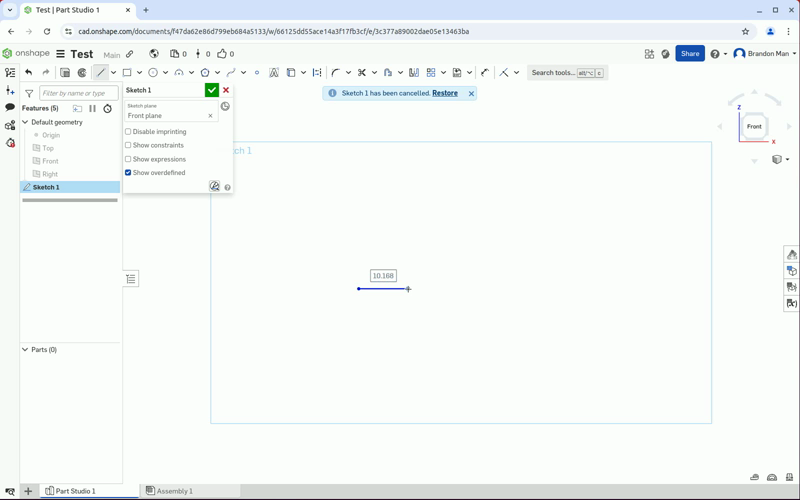
mouse_move(438, 288)
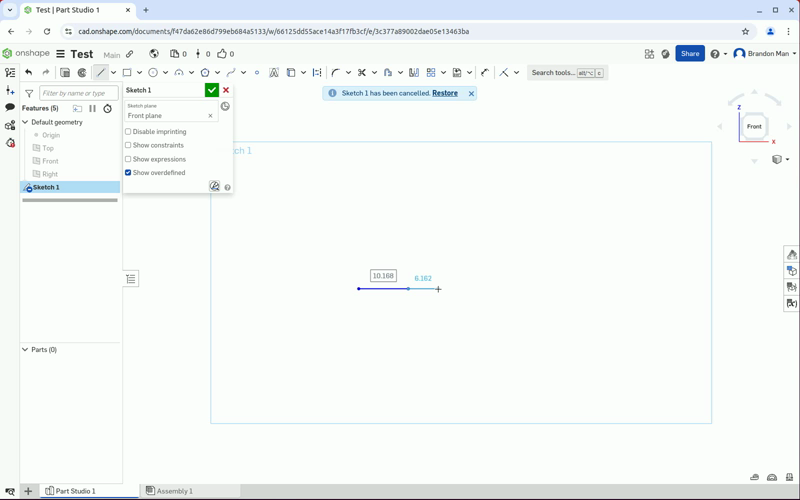
mouse_move(445, 288)
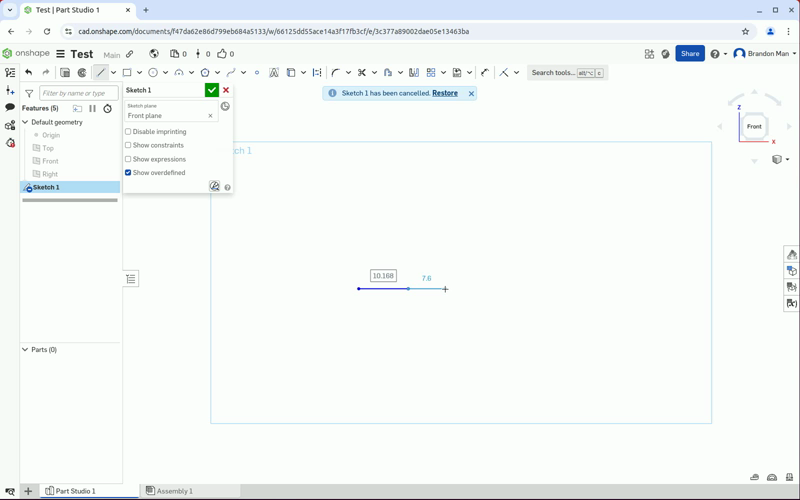
click(445, 288)
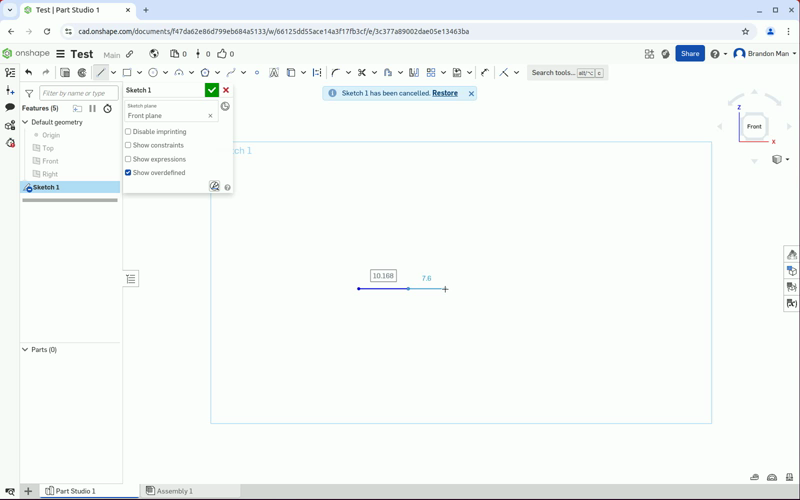
key_up(shift)
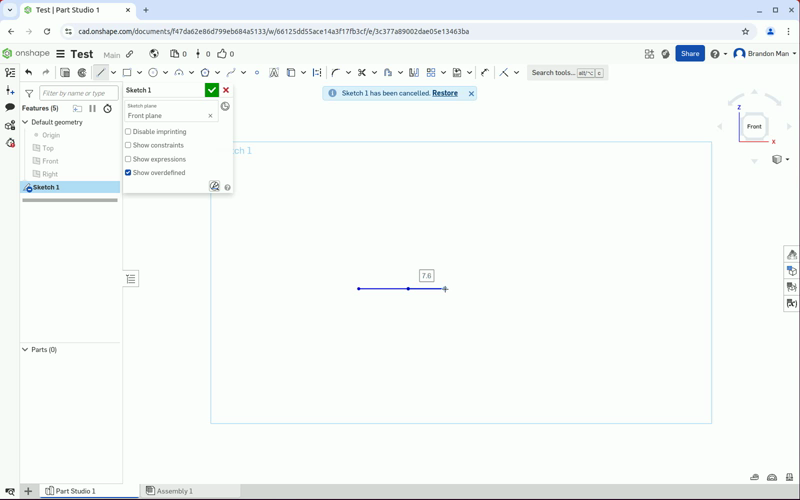
key_down(shift)
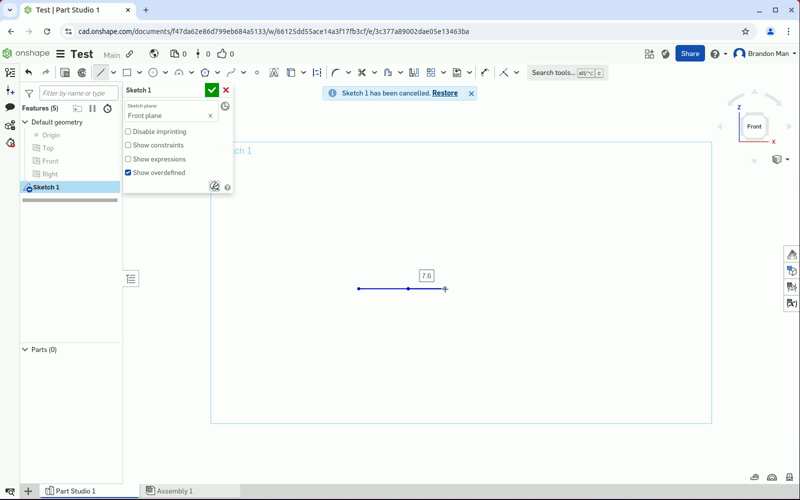
mouse_move(475, 288)
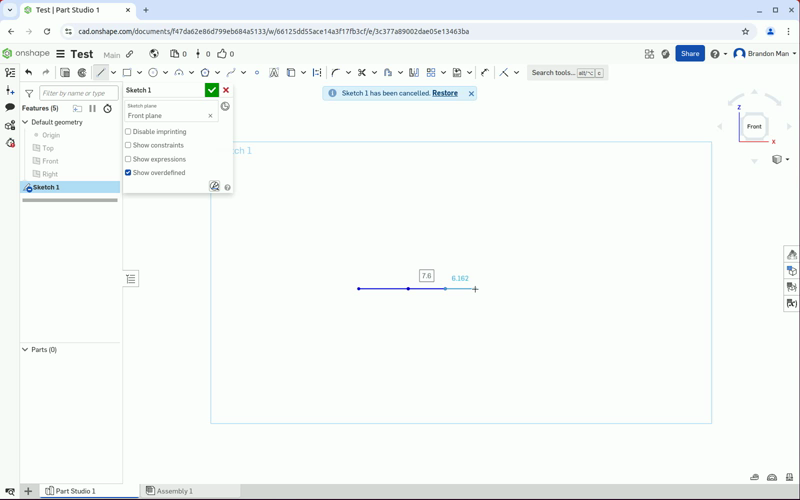
mouse_move(493, 288)
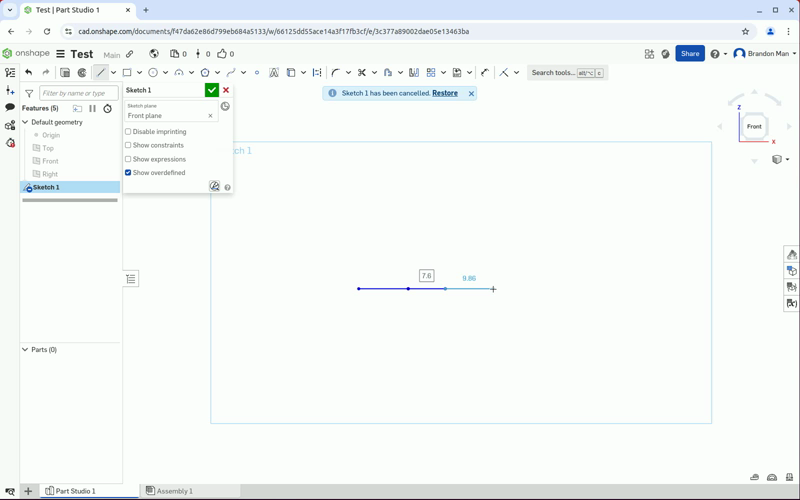
click(493, 288)
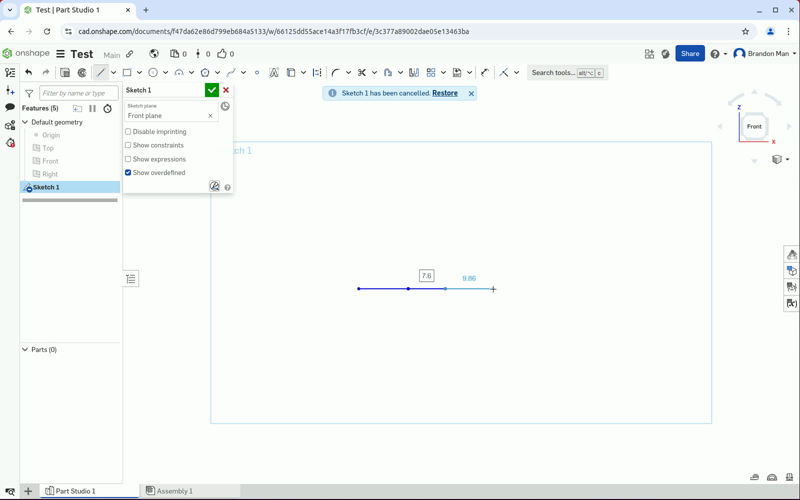
key_up(shift)
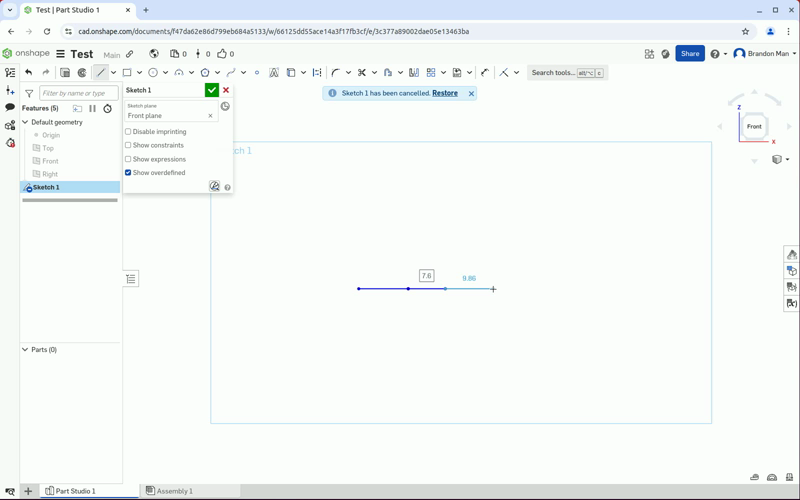
key_down(shift)
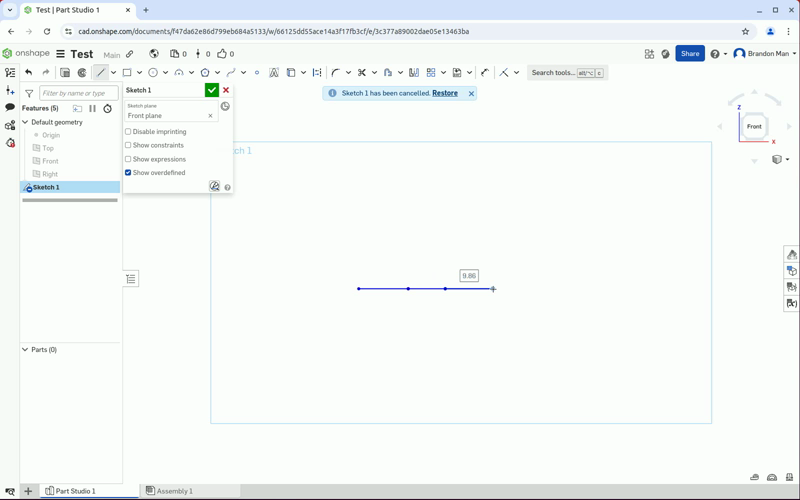
mouse_move(426, 171)
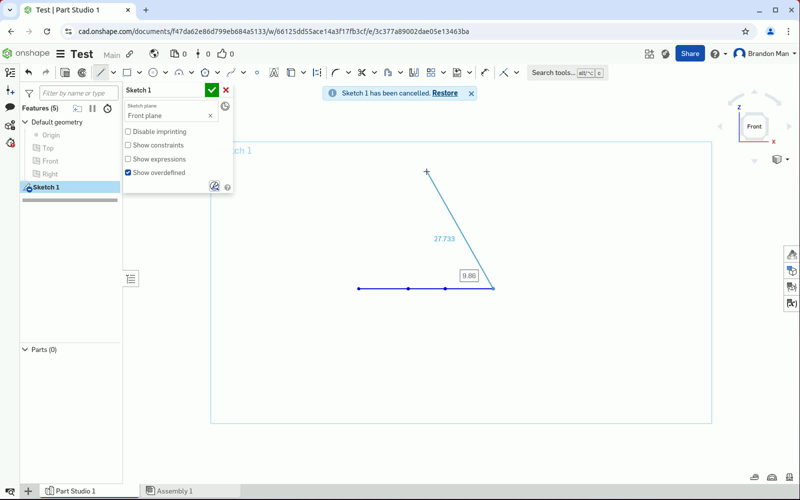
click(426, 171)
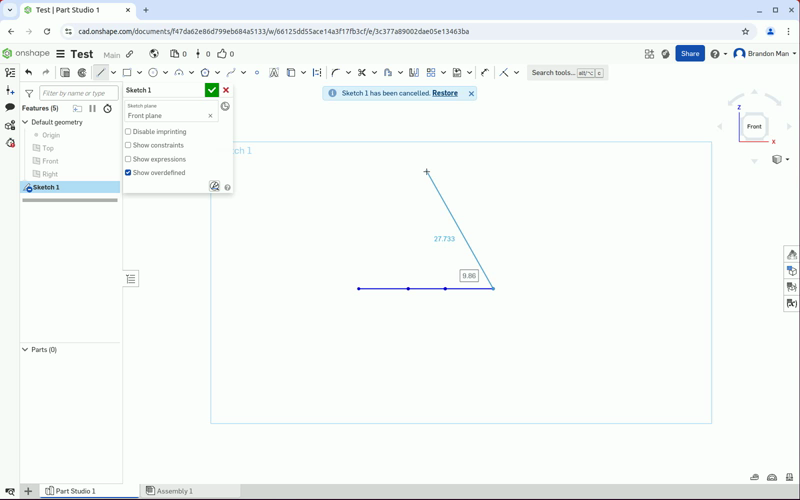
key_up(shift)
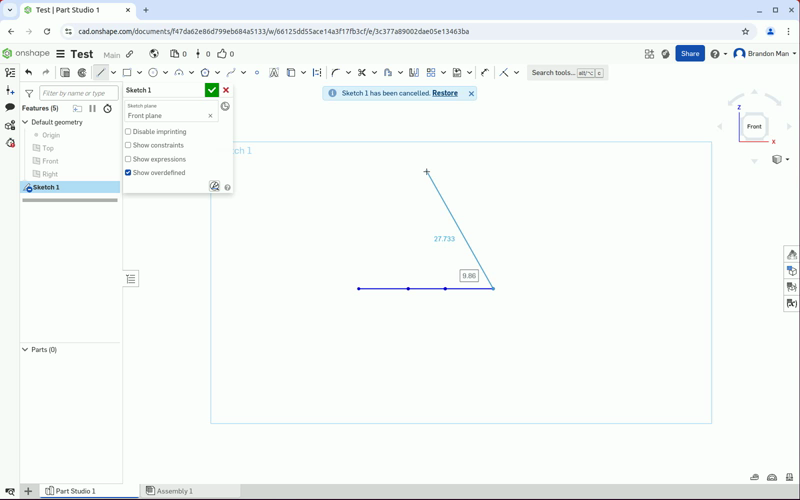
key_down(shift)
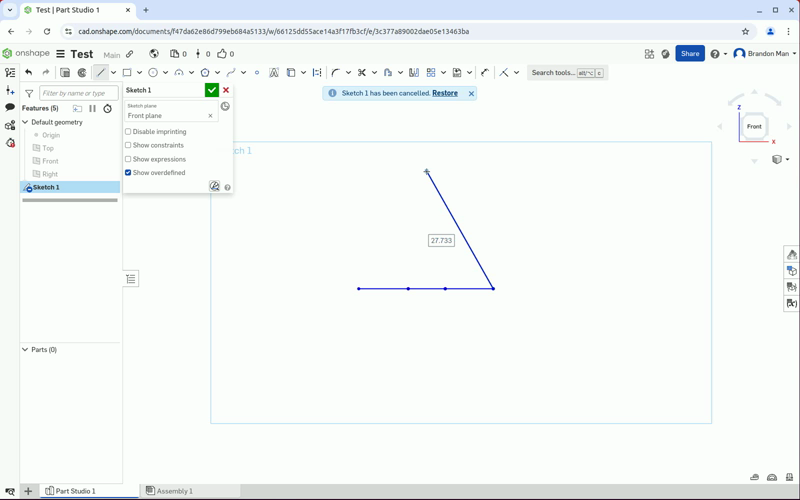
mouse_move(358, 288)
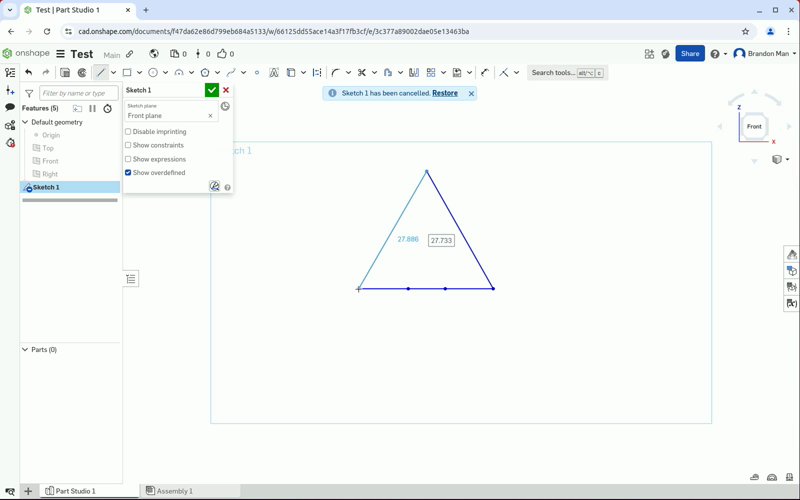
key_up(shift)
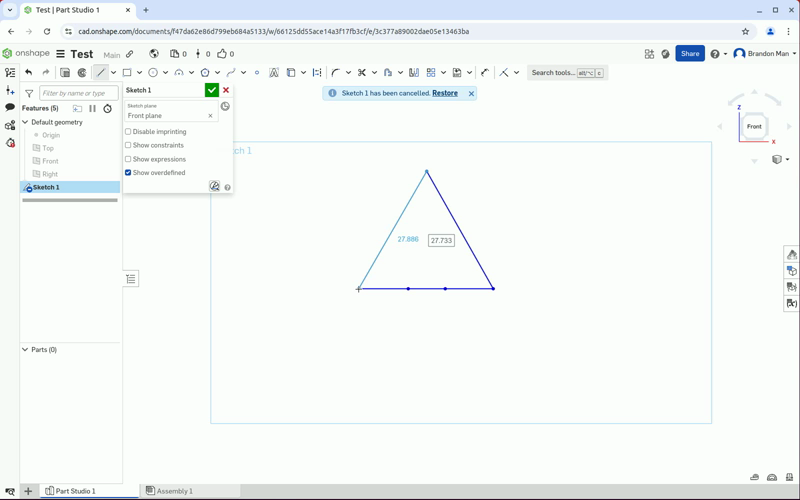
click(358, 288)
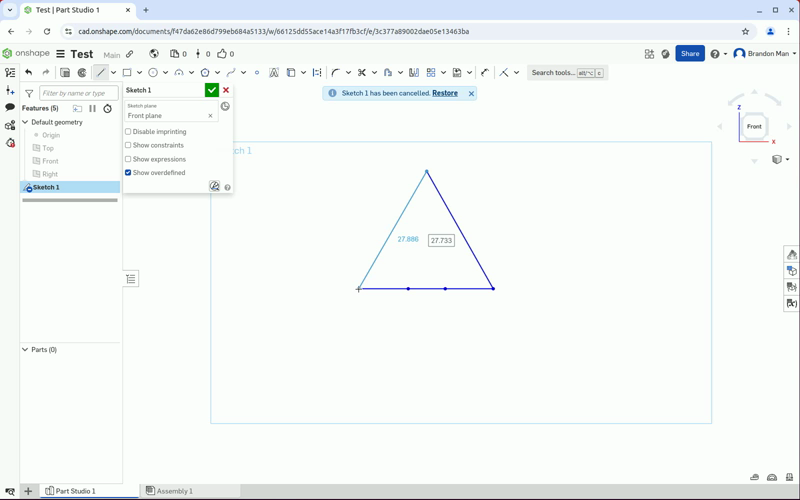
key(esc)
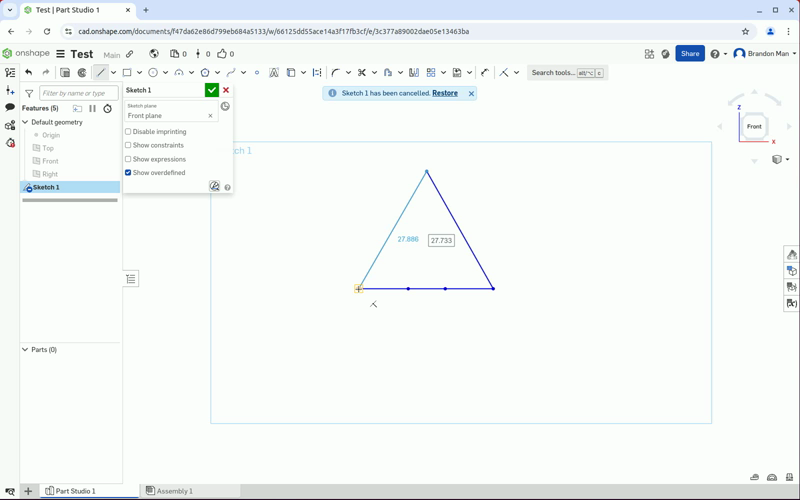
mouse_move(419, 200)
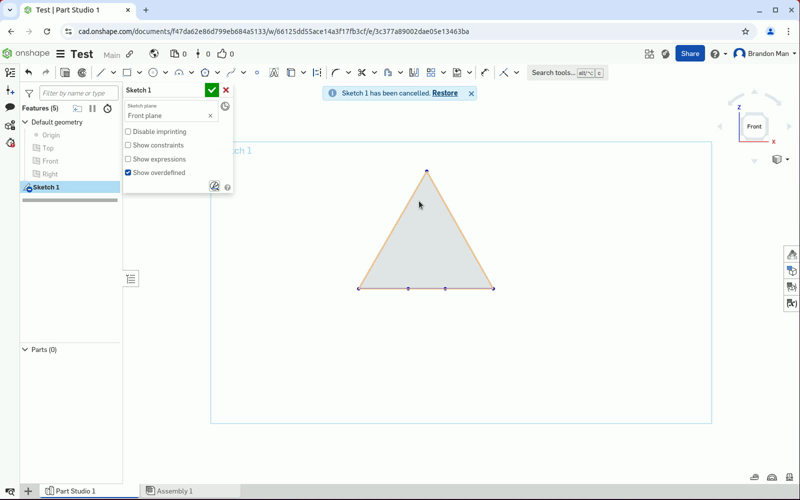
click(419, 200)
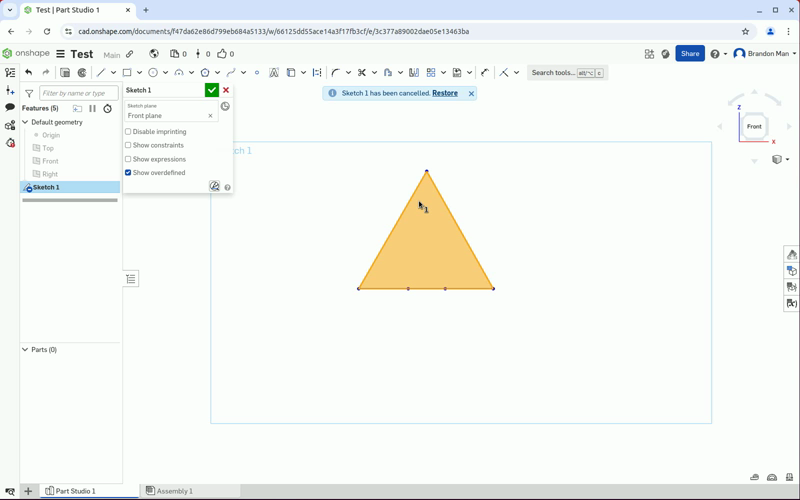
mouse_move(73, 352)
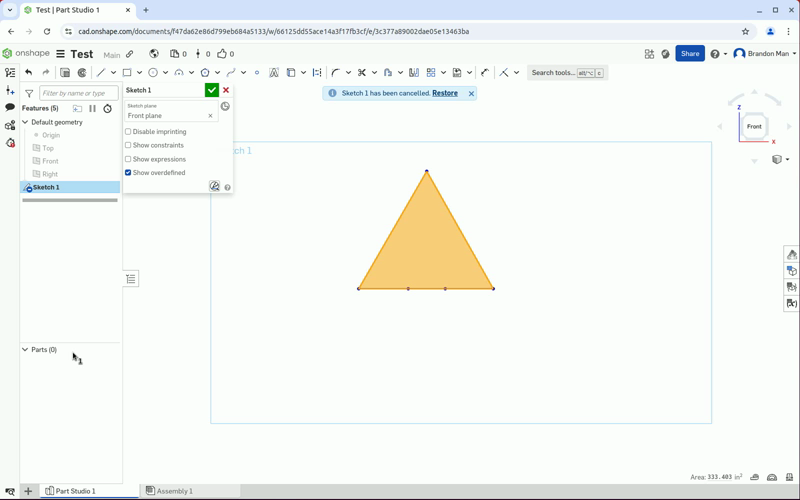
key(shift+y)
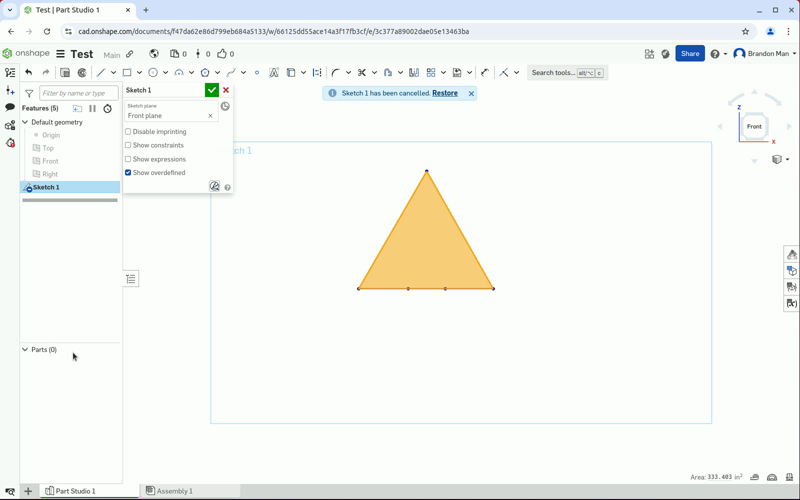
key(shift+e)
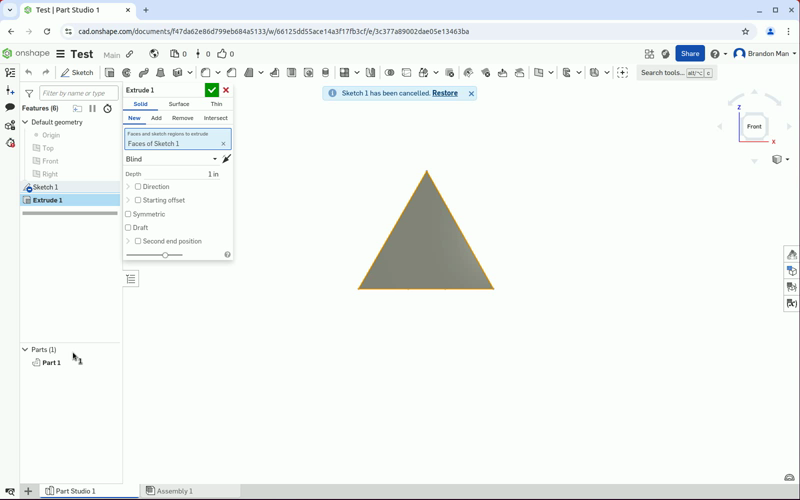
mouse_move(143, 106)
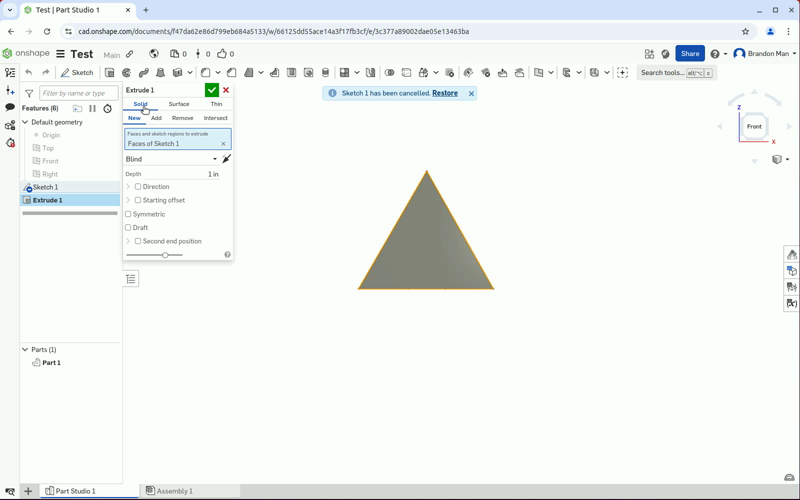
click(143, 106)
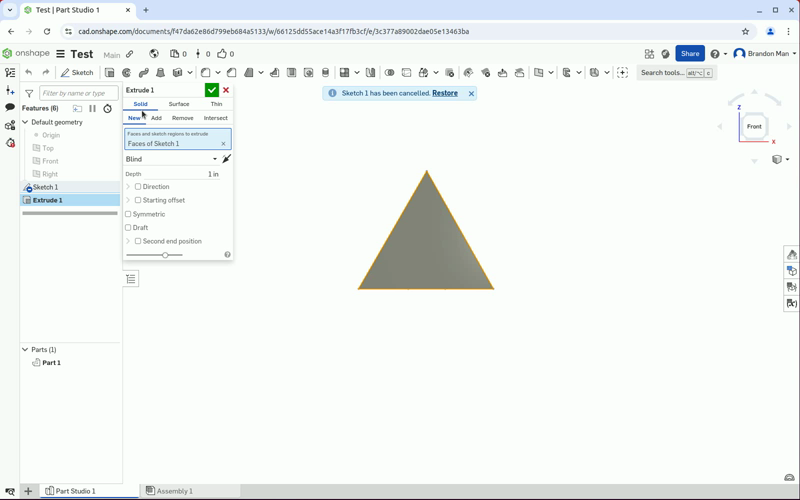
mouse_move(137, 120)
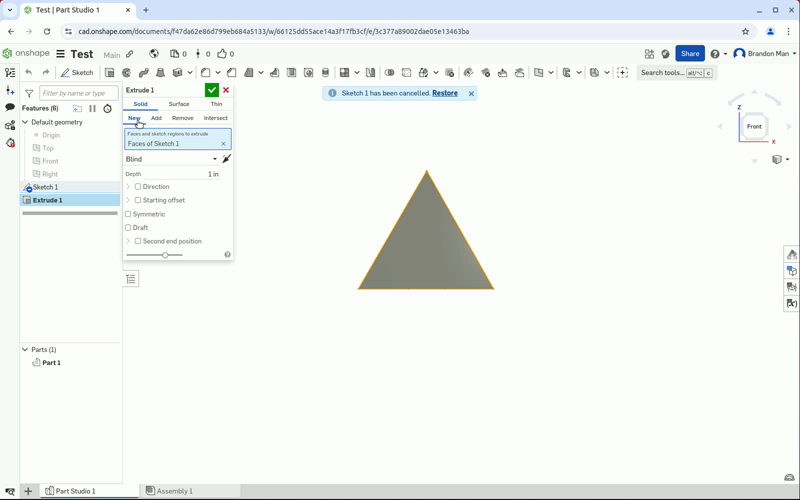
click(137, 120)
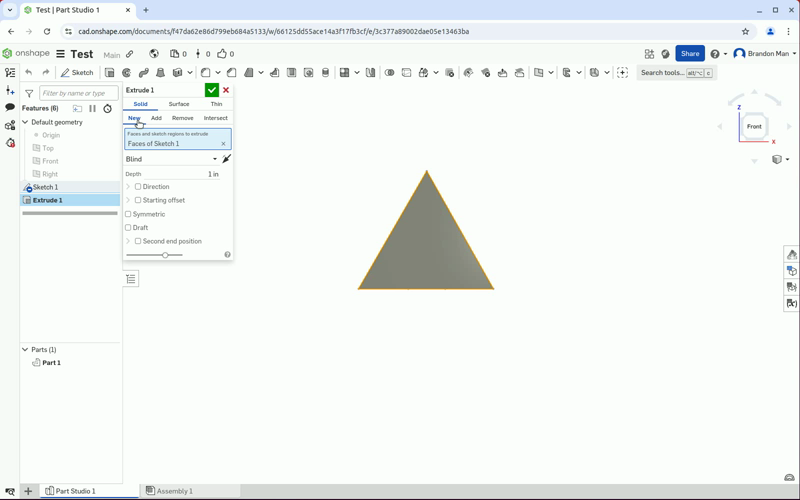
key(tab, 4)
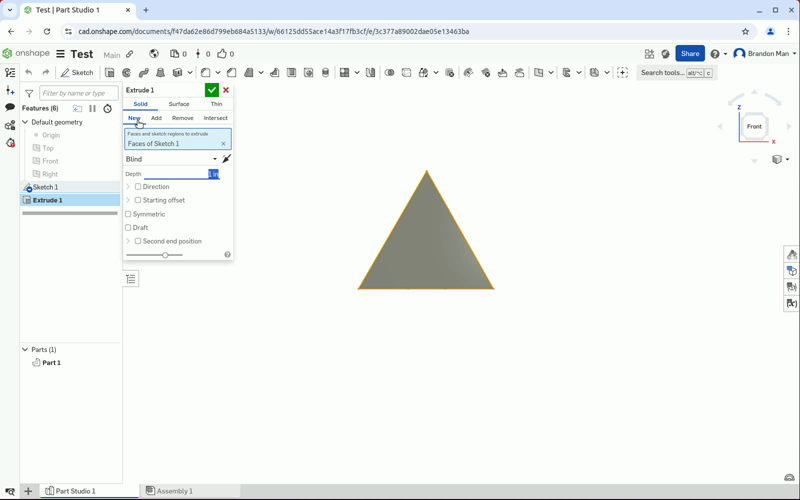
text(12.276)
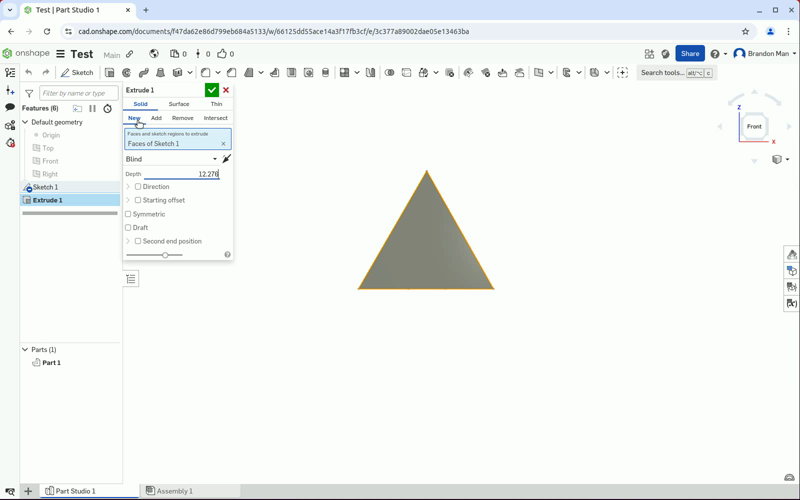
key(enter)
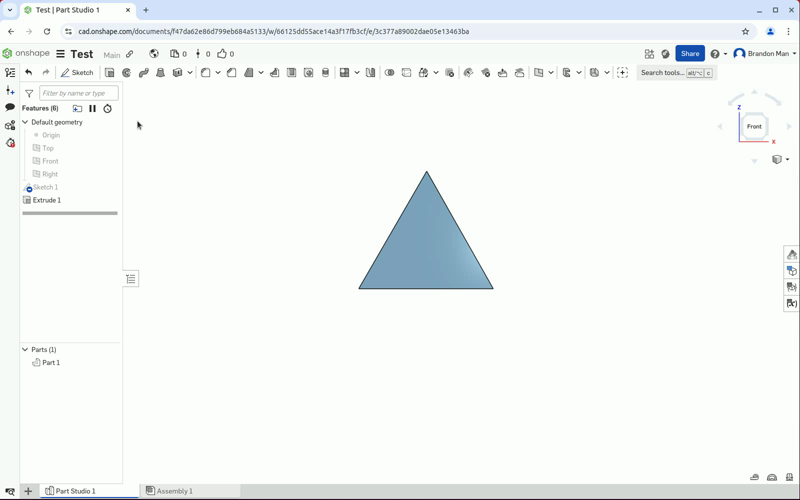
key(shift+h)
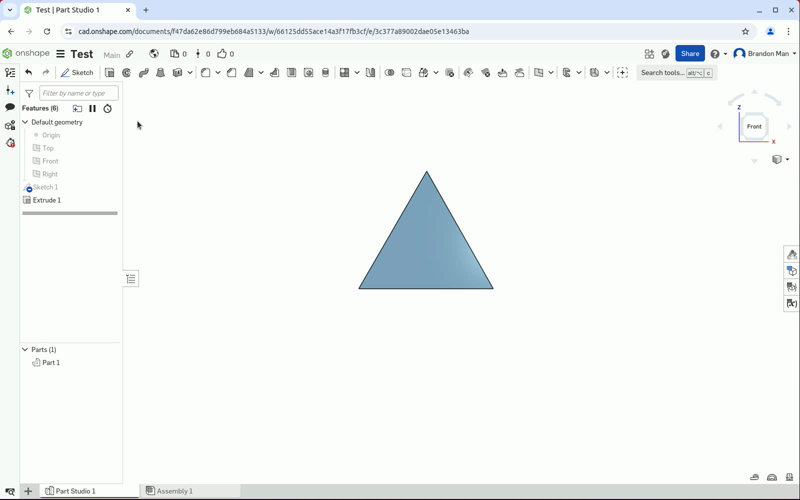
key(shift+h)
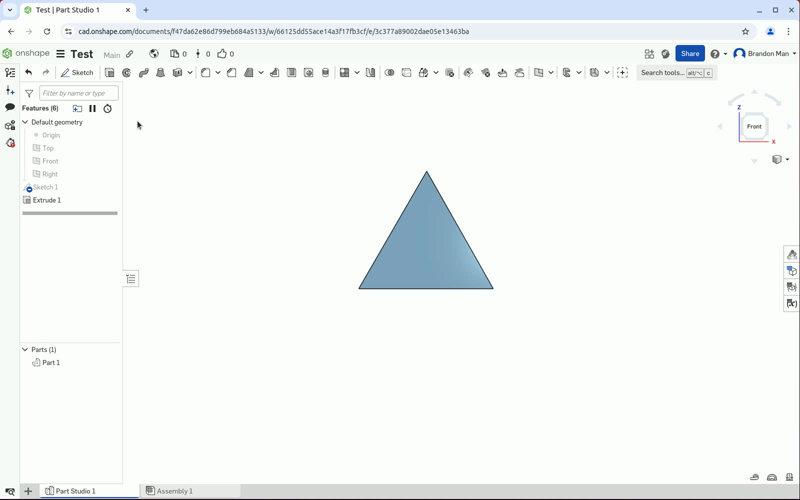
mouse_move(73, 189)
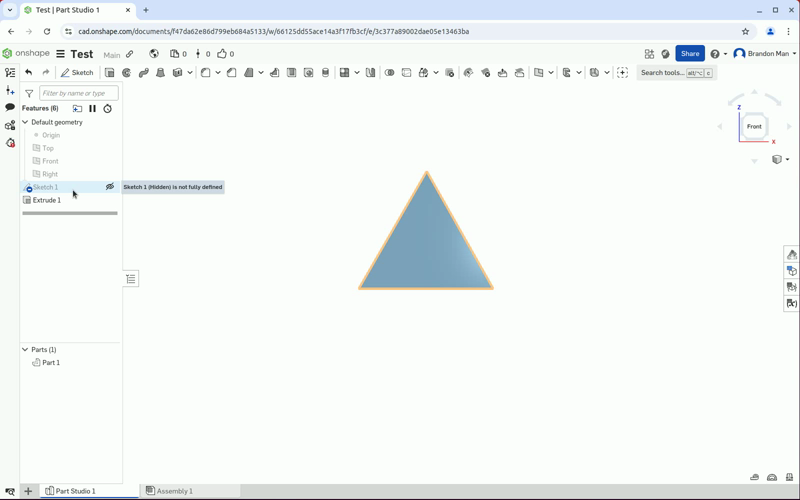
click(73, 189)
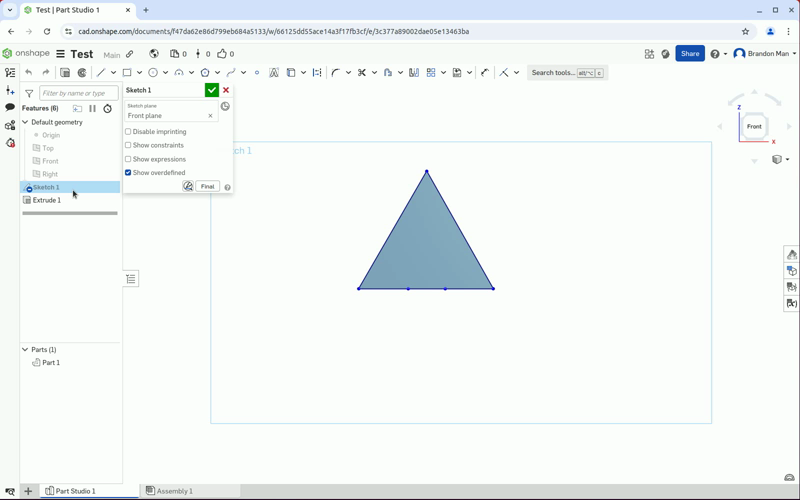
mouse_move(229, 92)
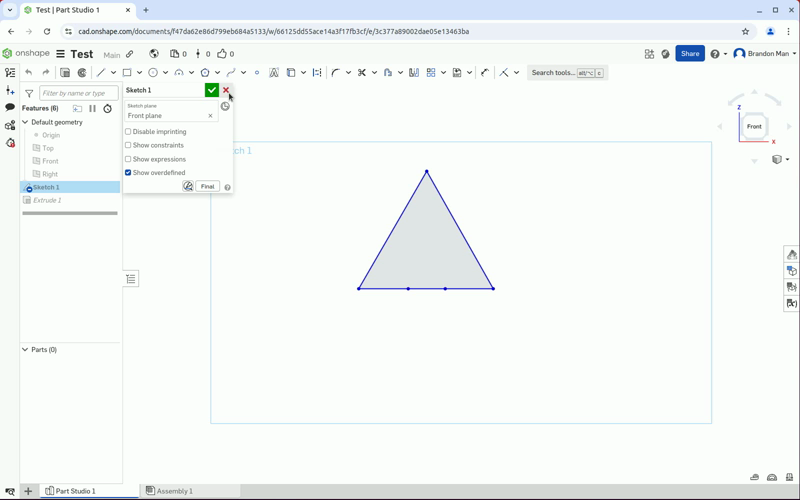
click(229, 92)
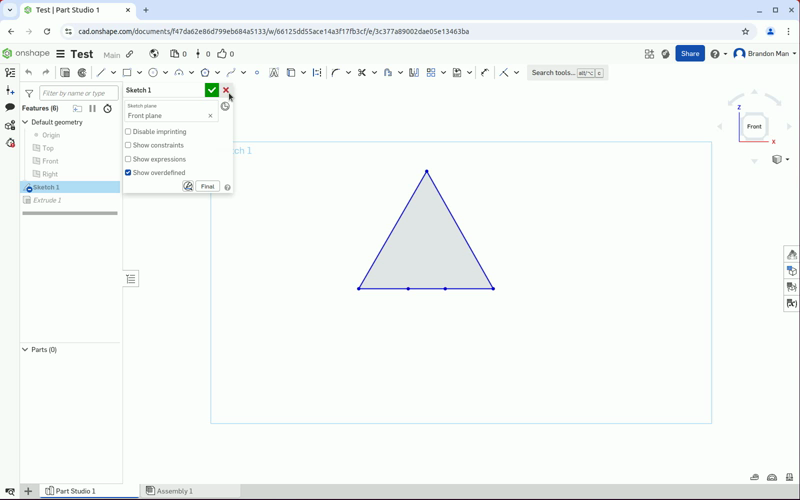
key(shift+s)
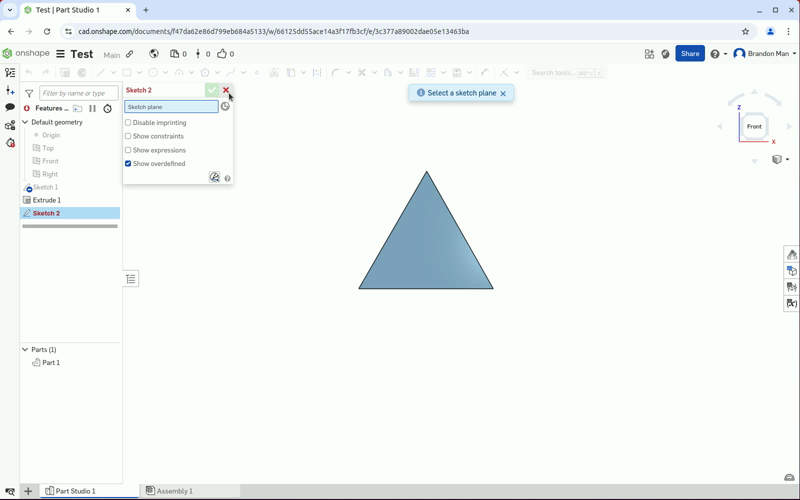
mouse_move(73, 163)
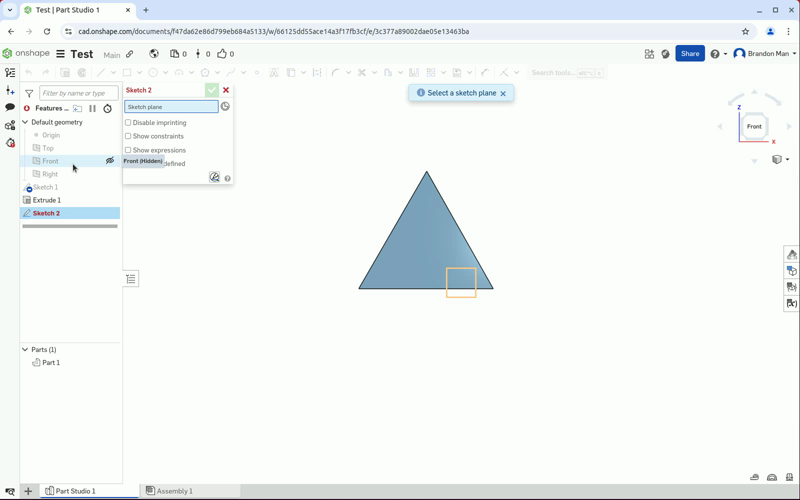
click(73, 163)
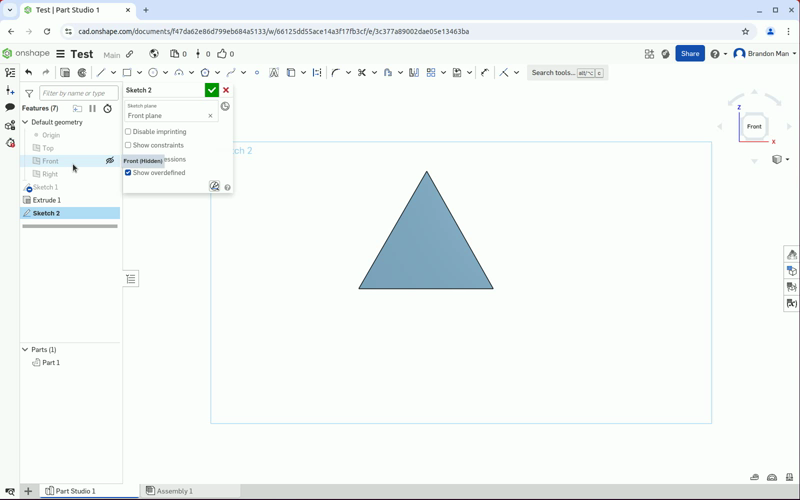
mouse_move(73, 352)
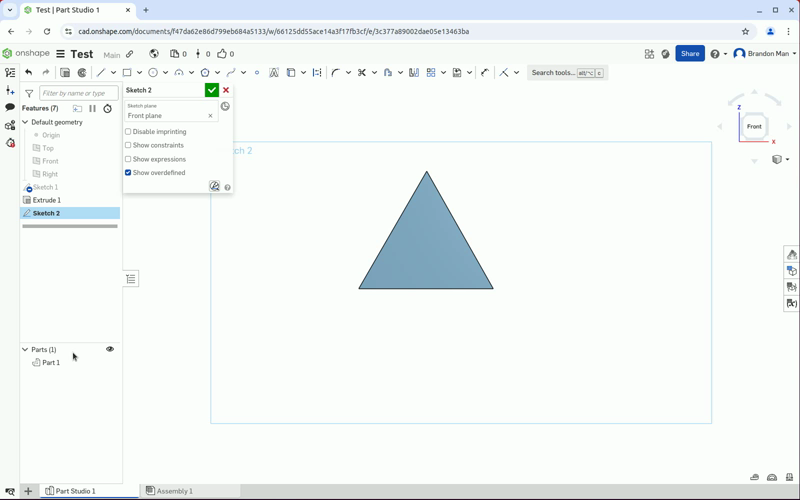
key(y)
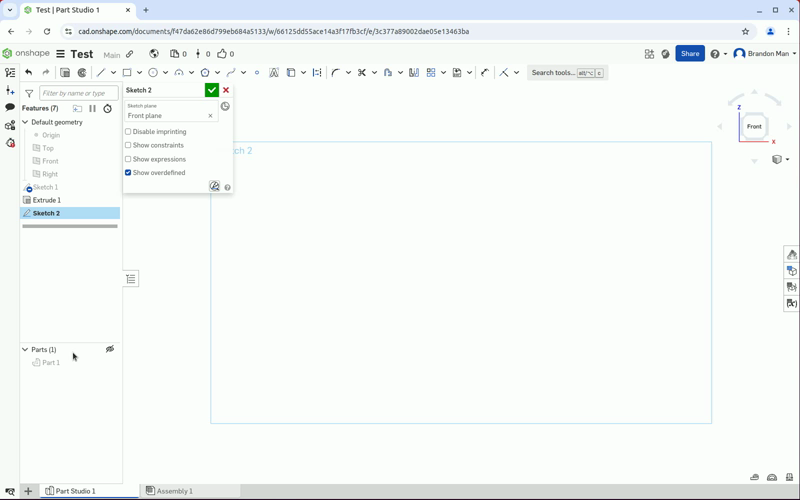
key(l)
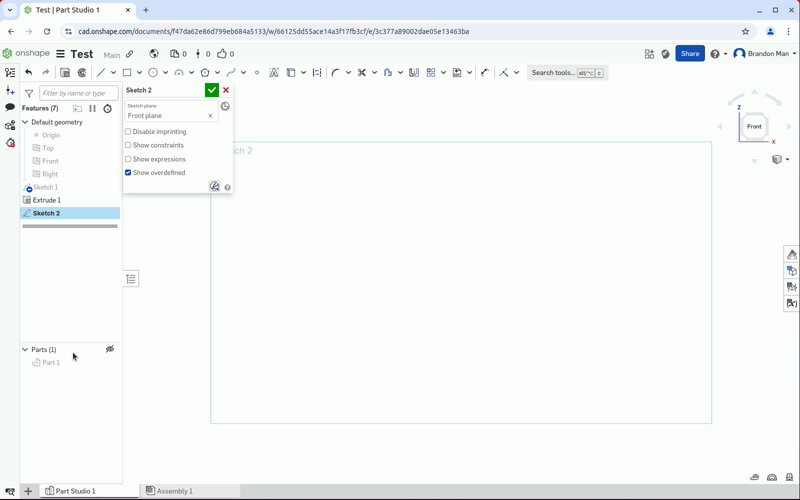
key_down(shift)
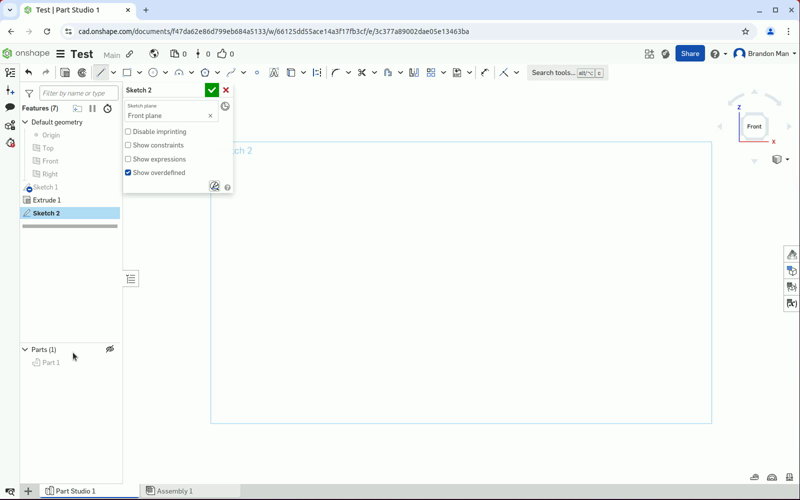
mouse_move(407, 362)
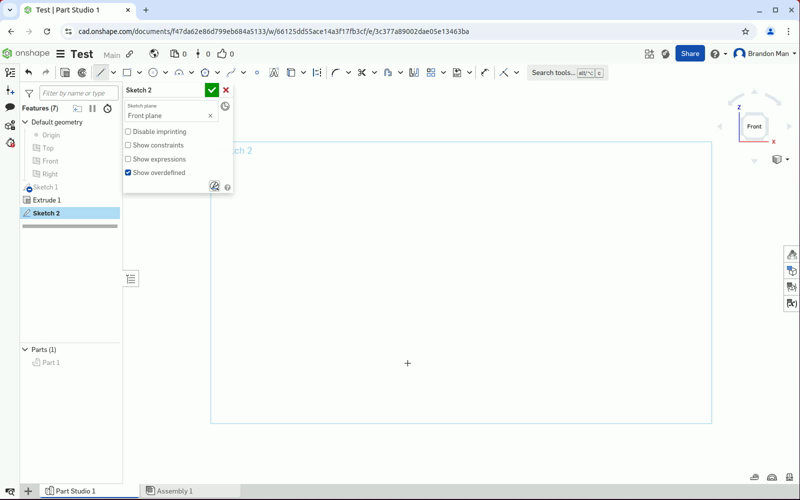
click(407, 362)
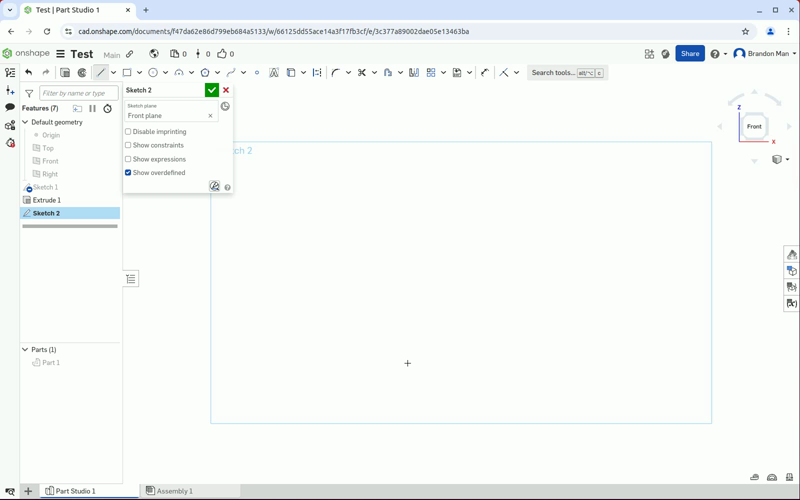
key_up(shift)
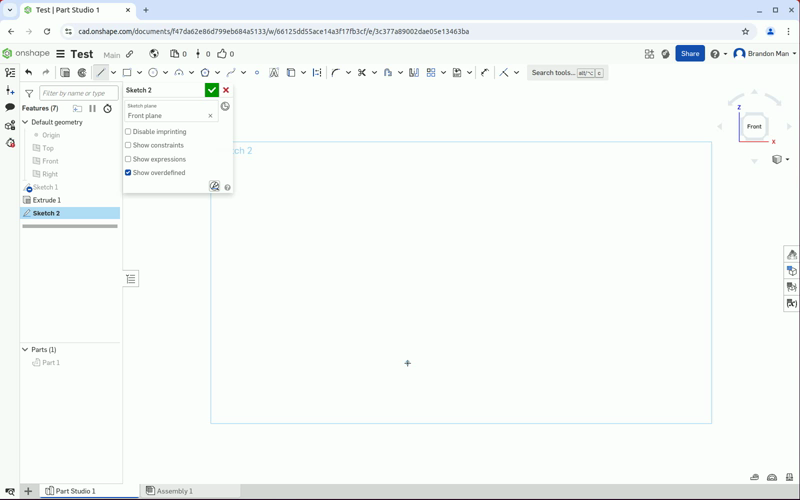
key_down(shift)
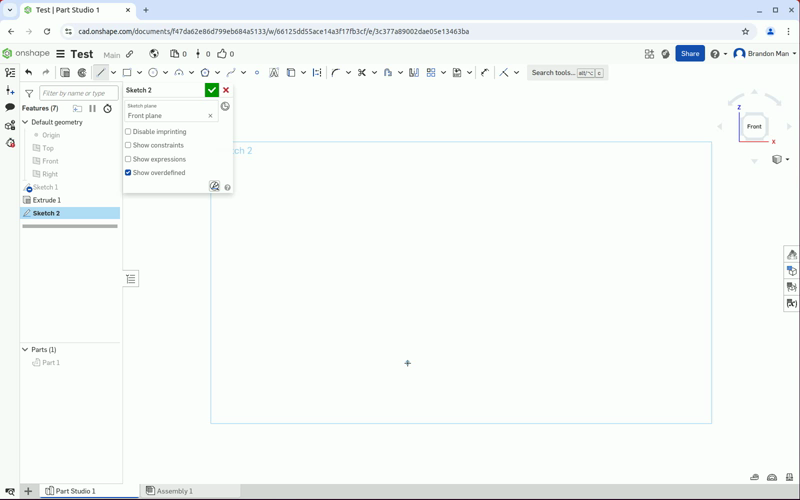
mouse_move(437, 362)
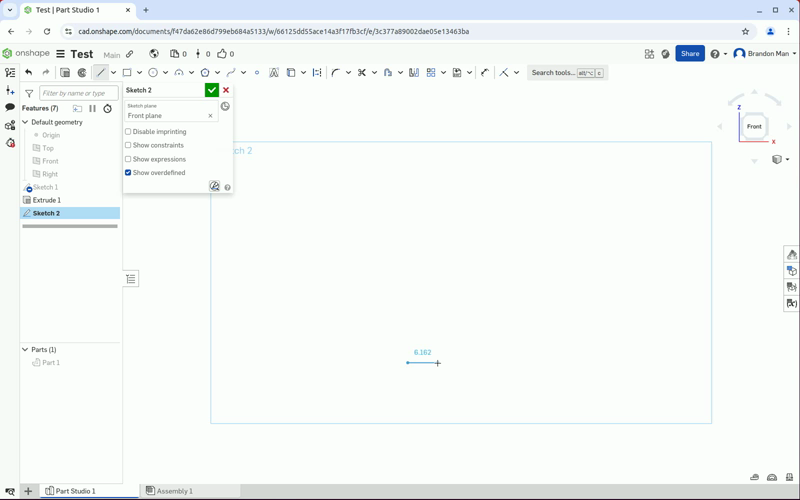
mouse_move(444, 362)
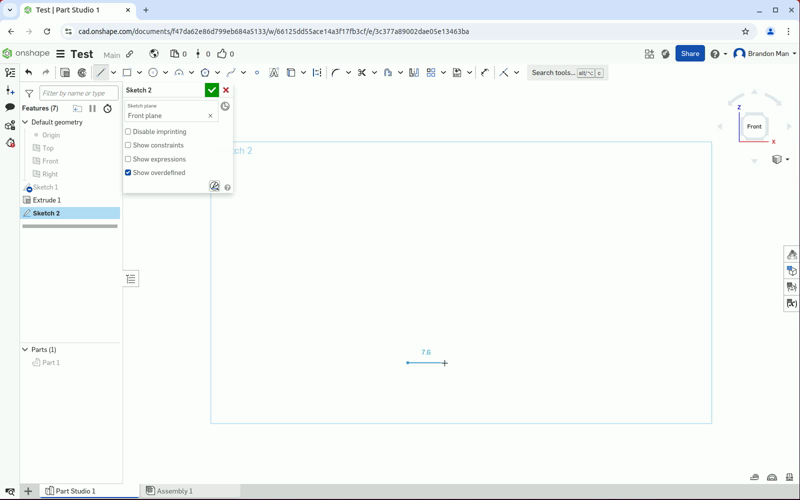
click(444, 362)
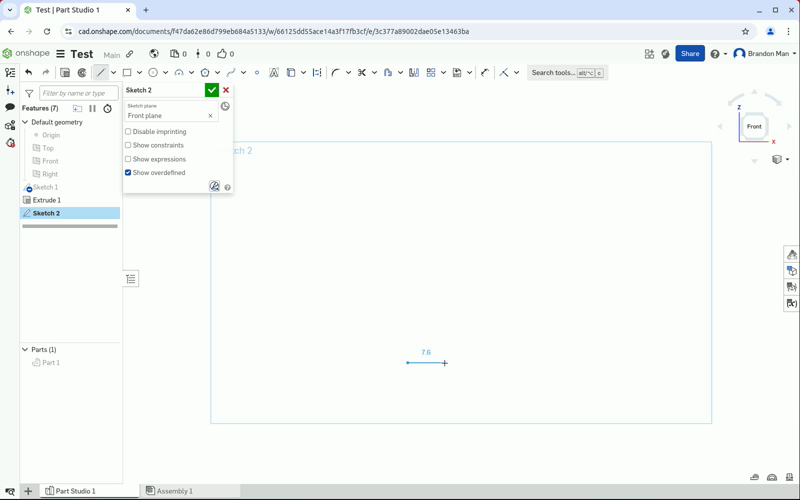
key_up(shift)
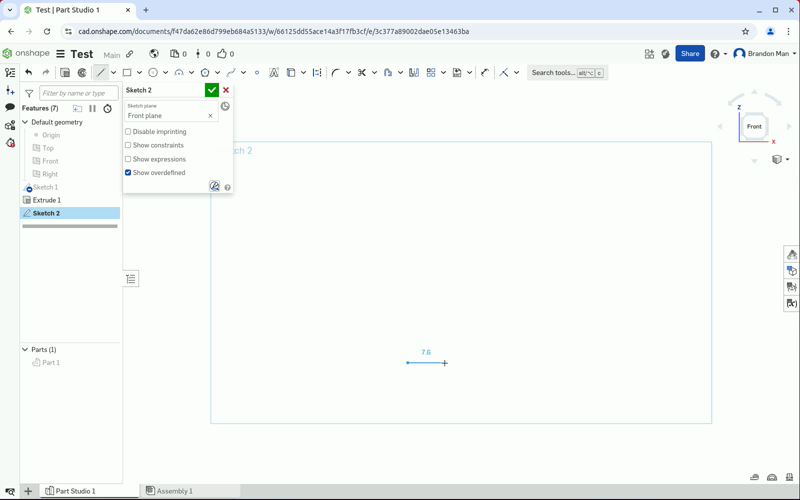
key_down(shift)
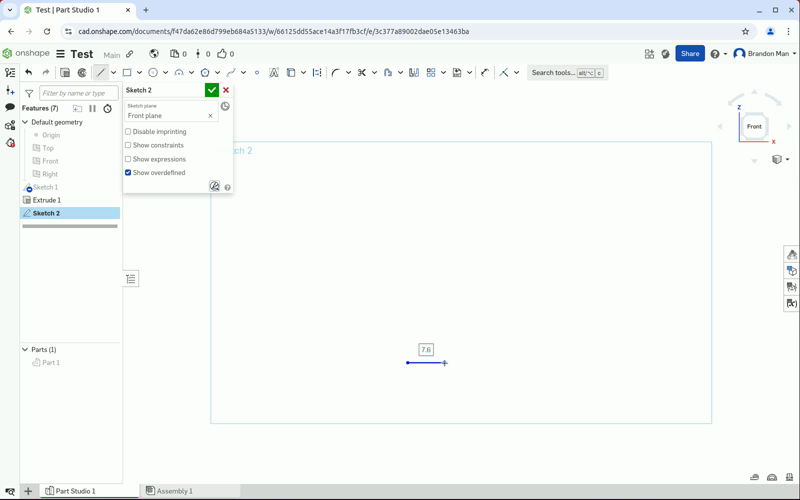
mouse_move(444, 289)
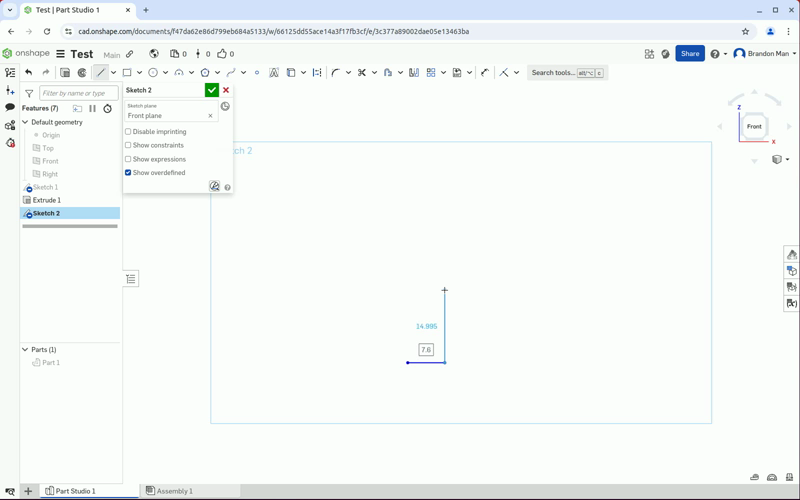
click(444, 289)
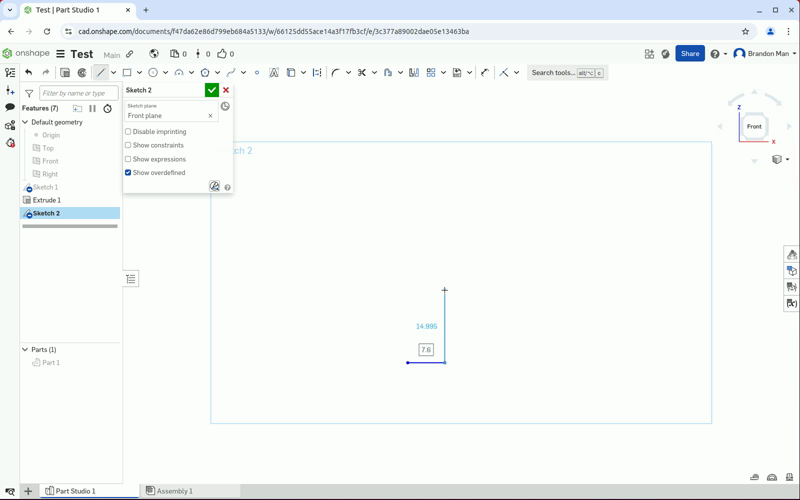
key_up(shift)
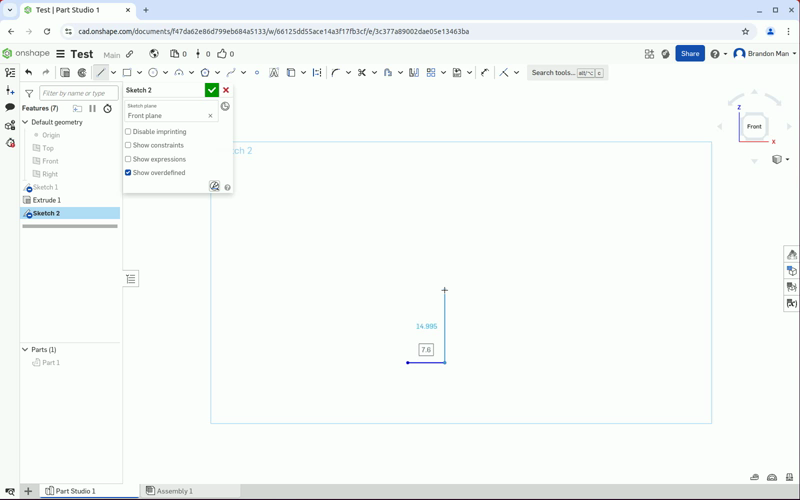
key_down(shift)
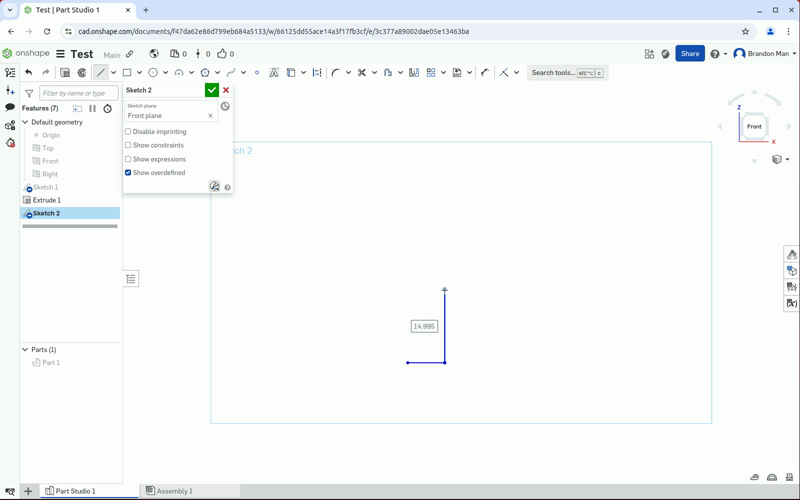
mouse_move(474, 289)
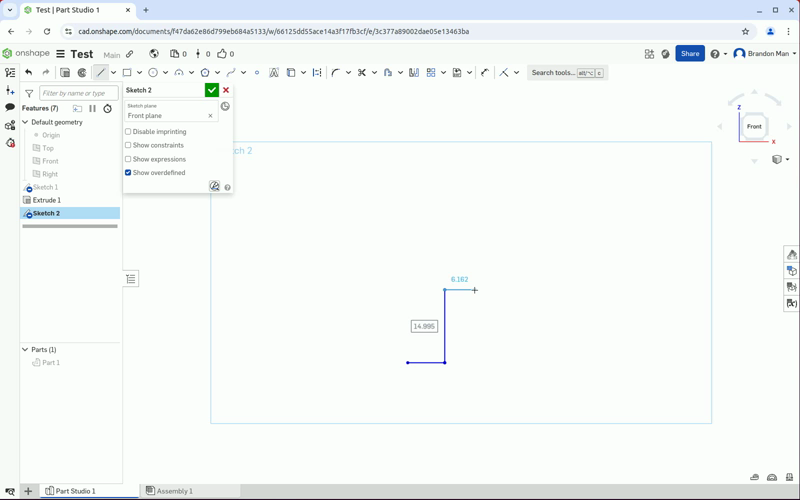
mouse_move(407, 289)
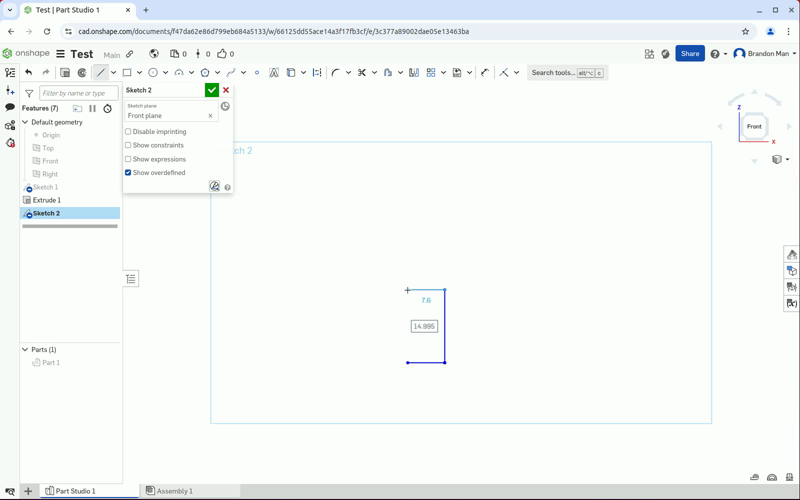
click(407, 289)
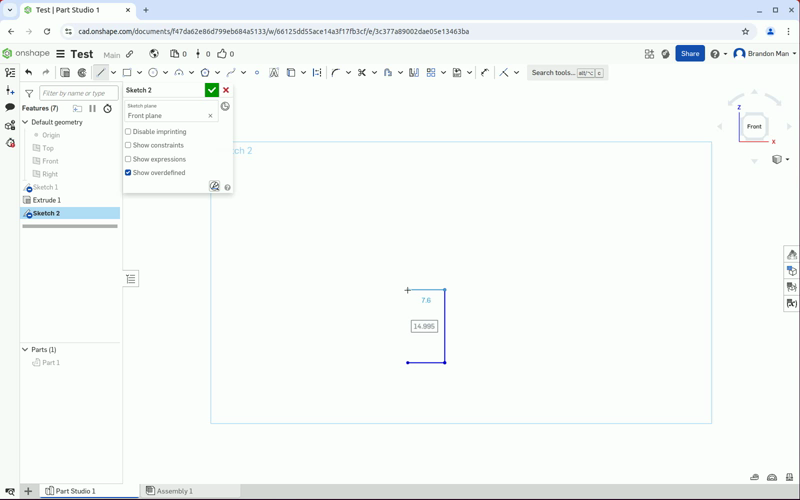
key_up(shift)
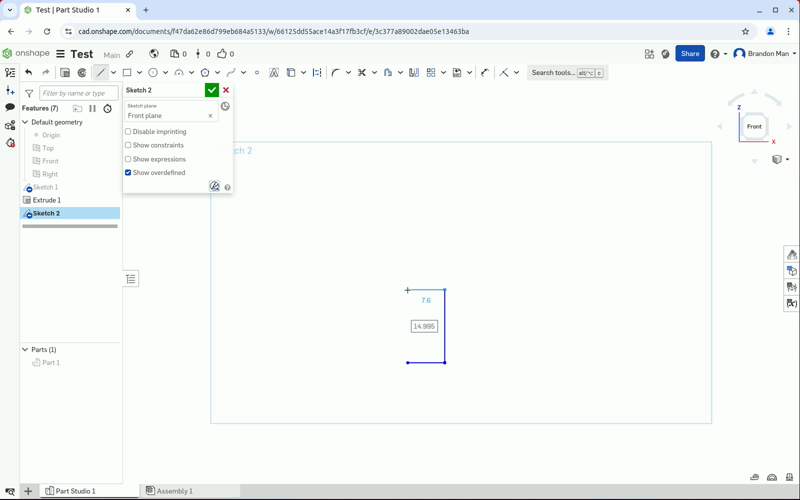
key_down(shift)
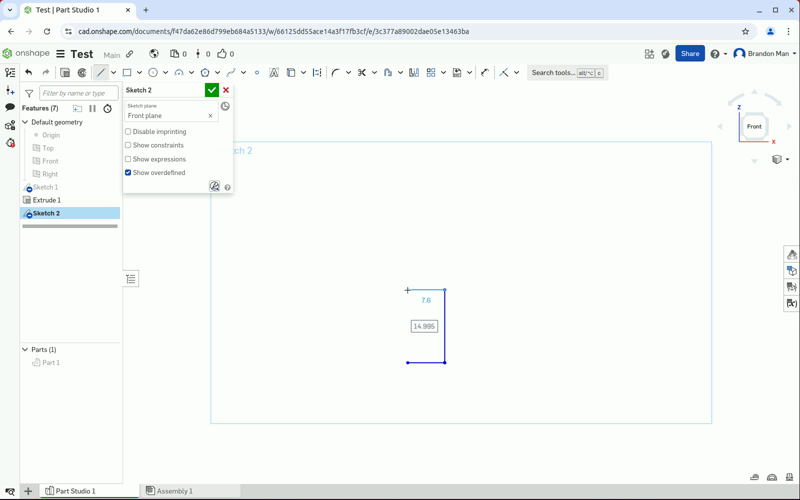
mouse_move(407, 362)
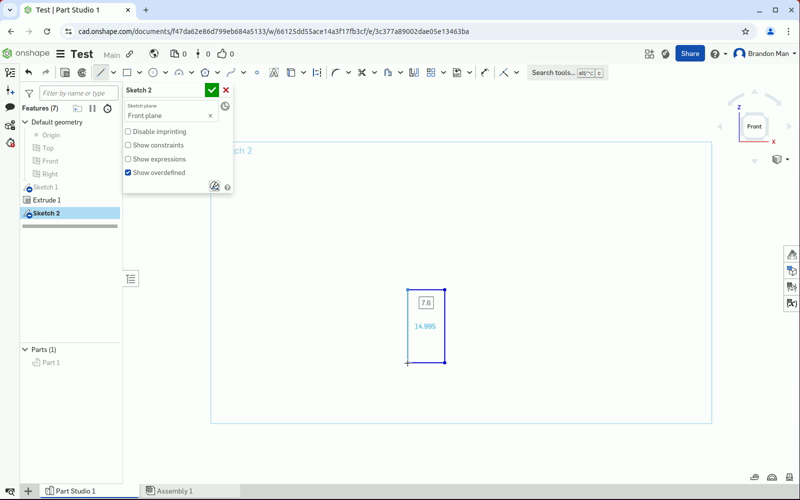
key_up(shift)
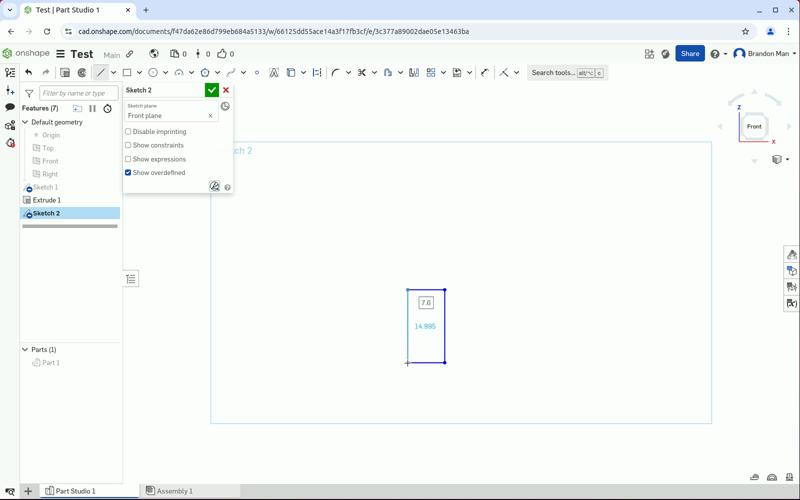
click(407, 362)
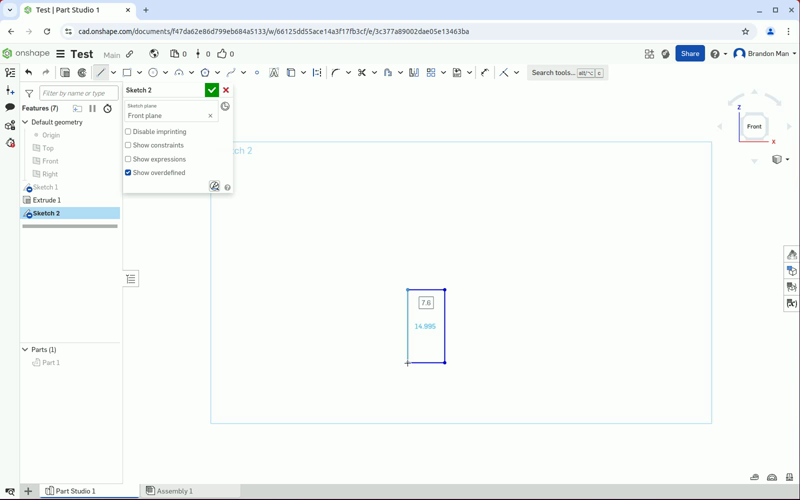
key(esc)
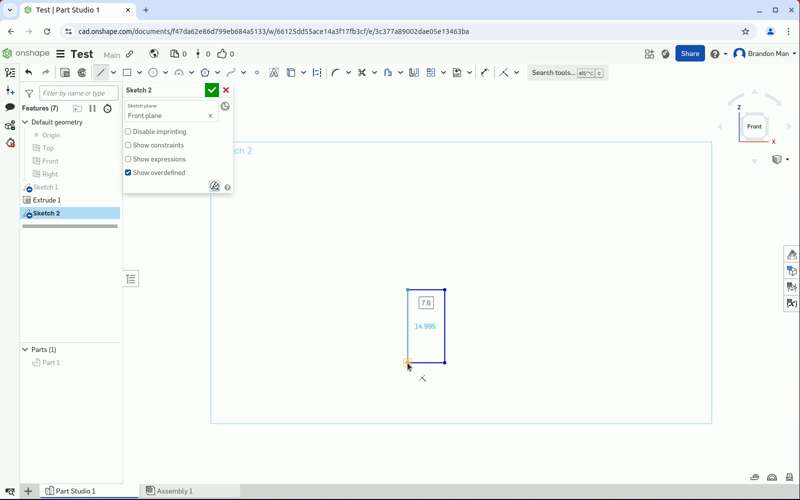
mouse_move(441, 315)
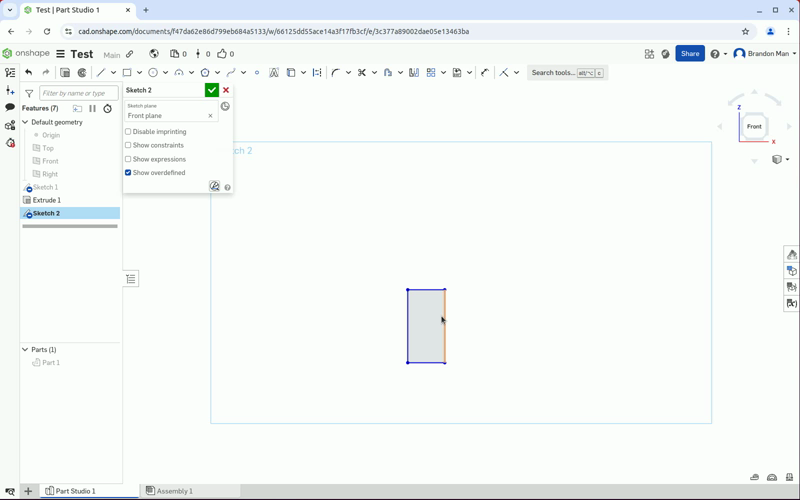
click(441, 315)
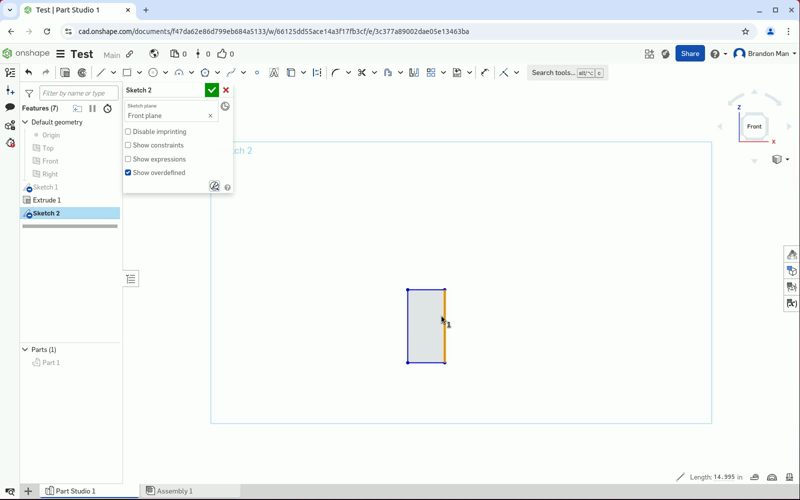
mouse_move(73, 352)
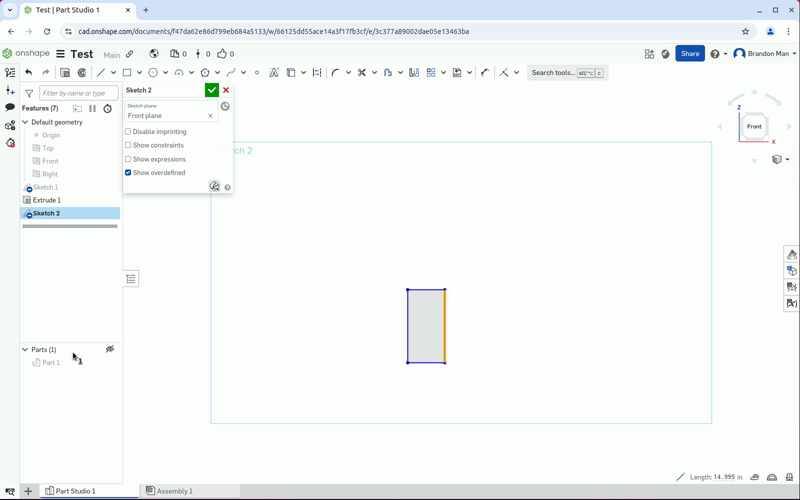
key(shift+y)
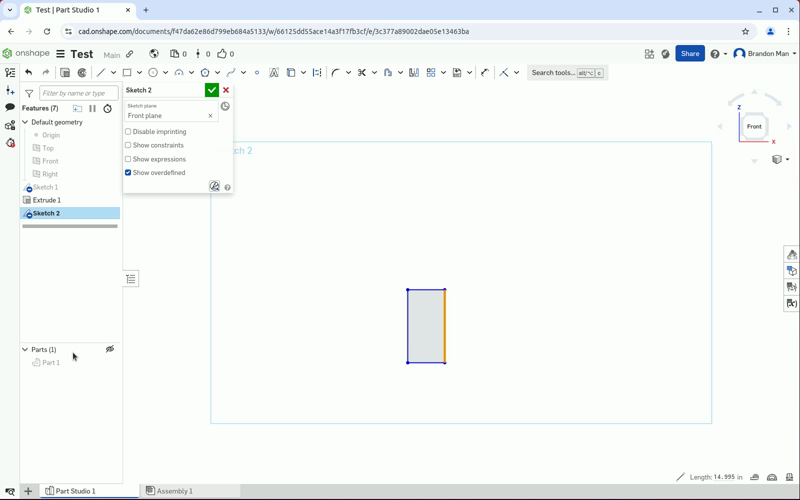
key(shift+e)
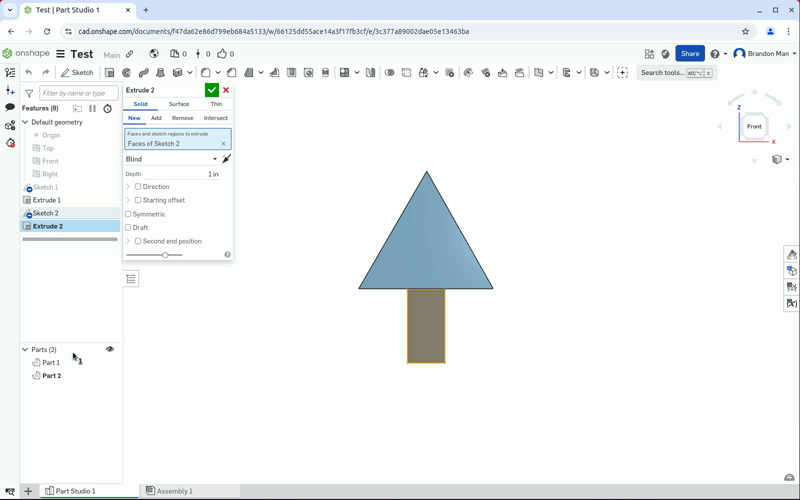
mouse_move(143, 106)
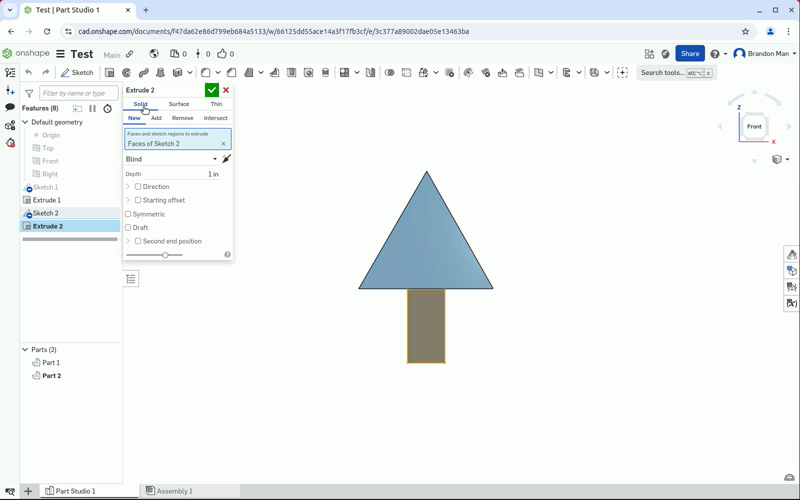
click(143, 106)
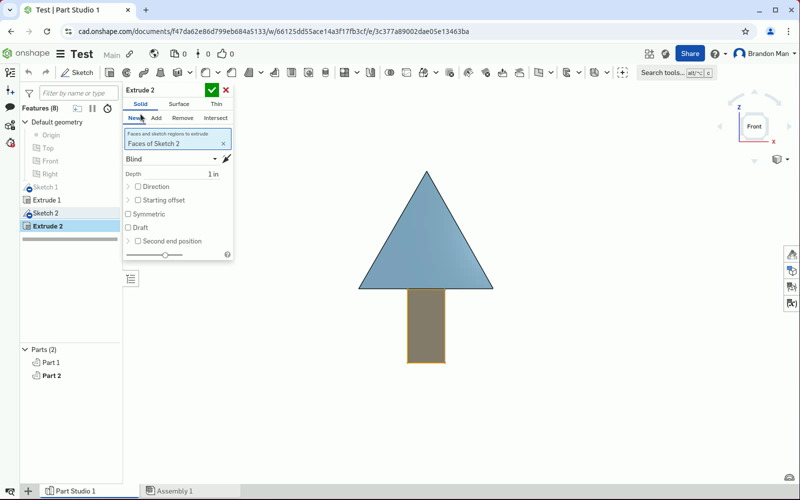
mouse_move(137, 120)
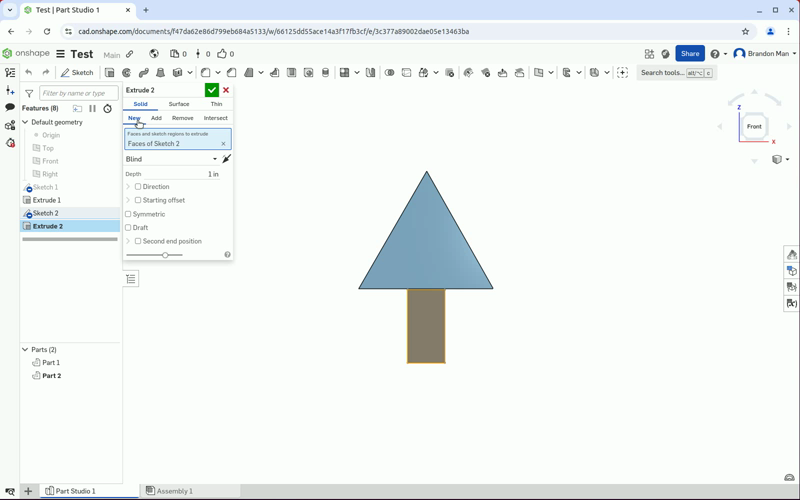
click(137, 120)
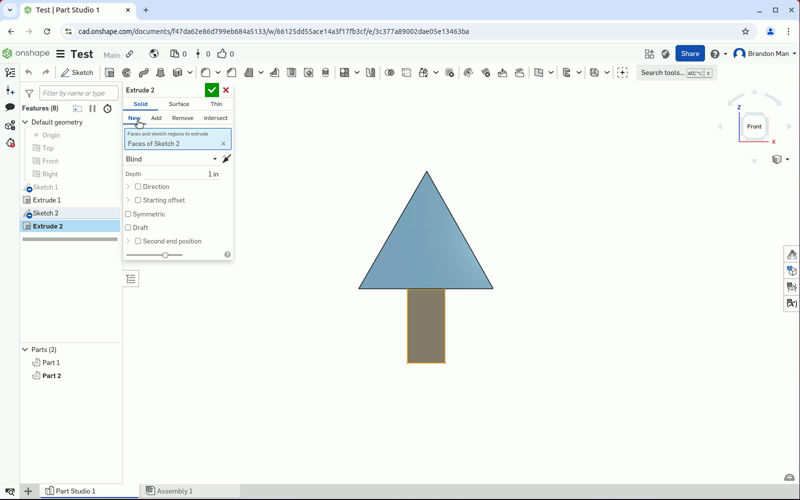
key(tab, 4)
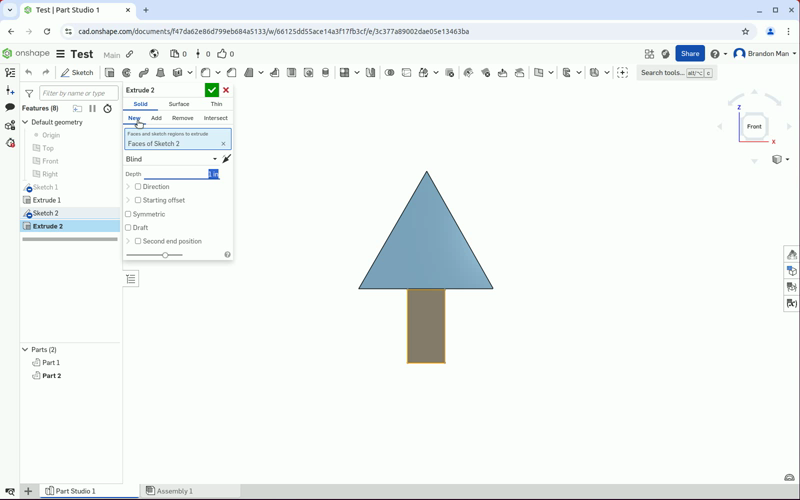
text(12.276)
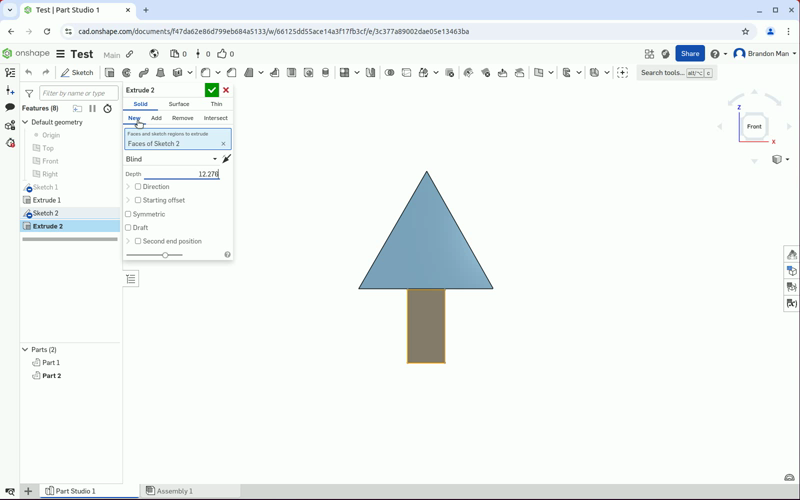
key(enter)
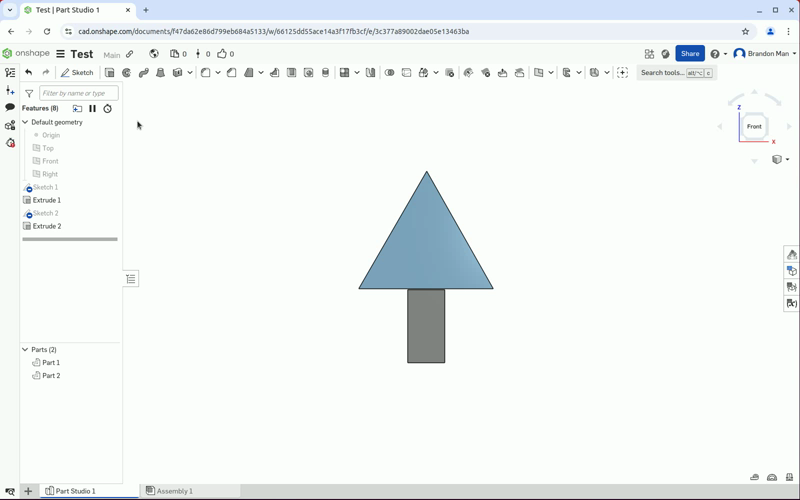
key(shift+h)
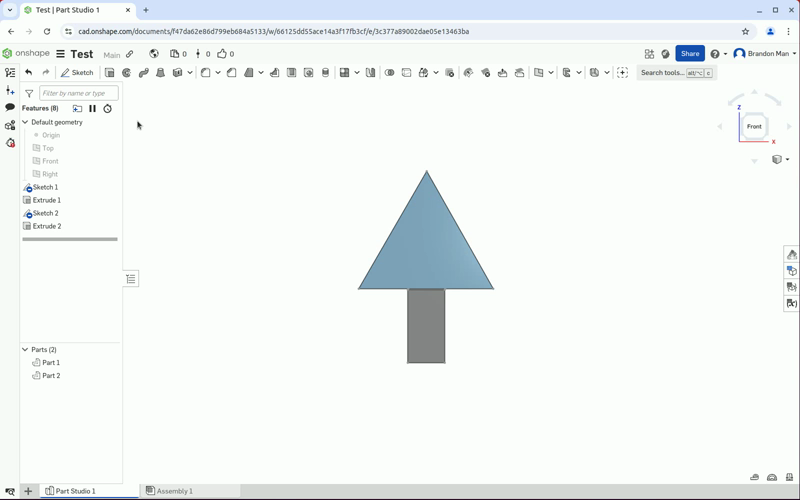
key(shift+h)
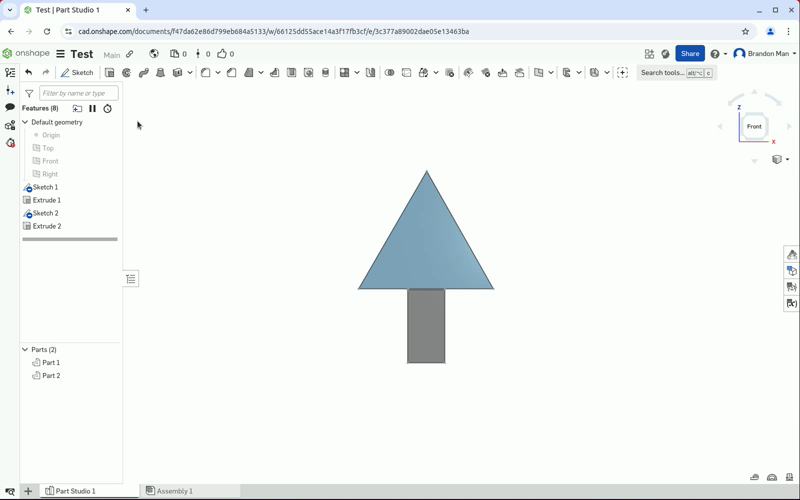
key(shift+7)
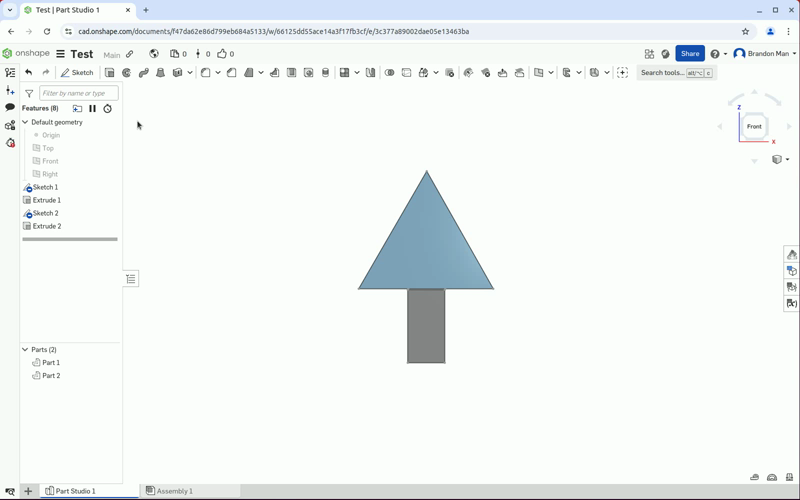
key(left, 2)
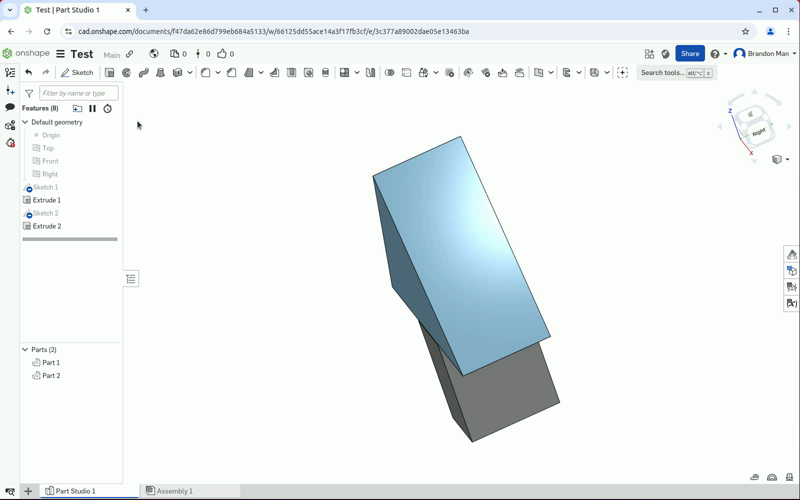
key(down, 2)
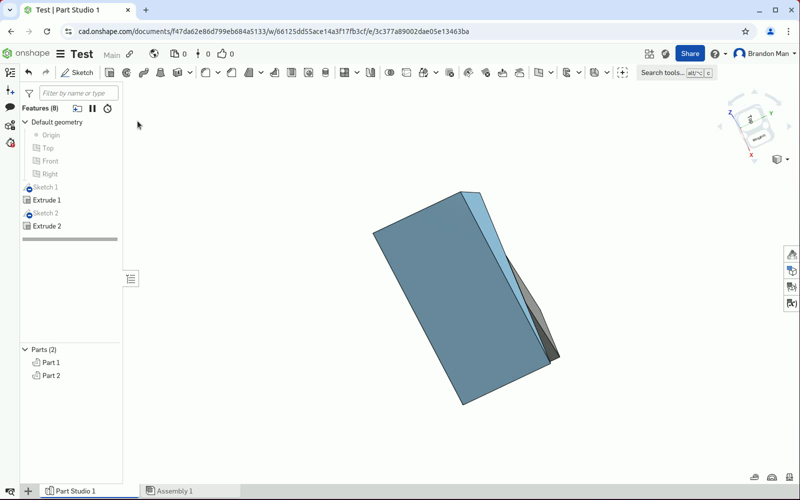
key(up, 2)
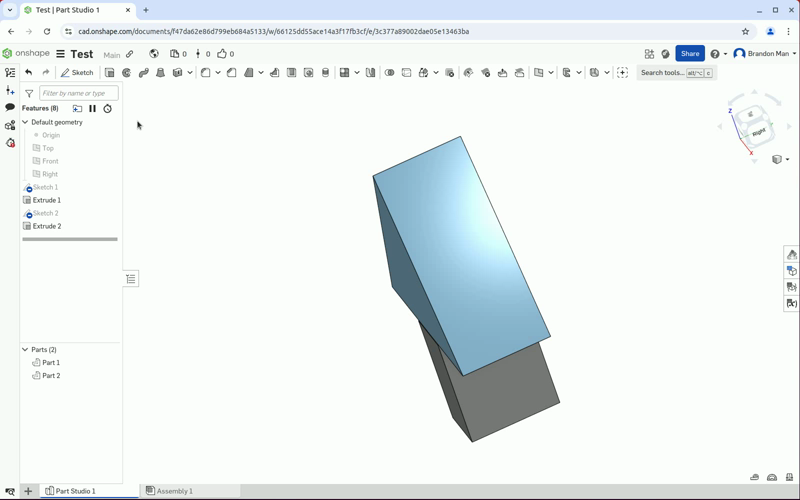
key(right, 2)
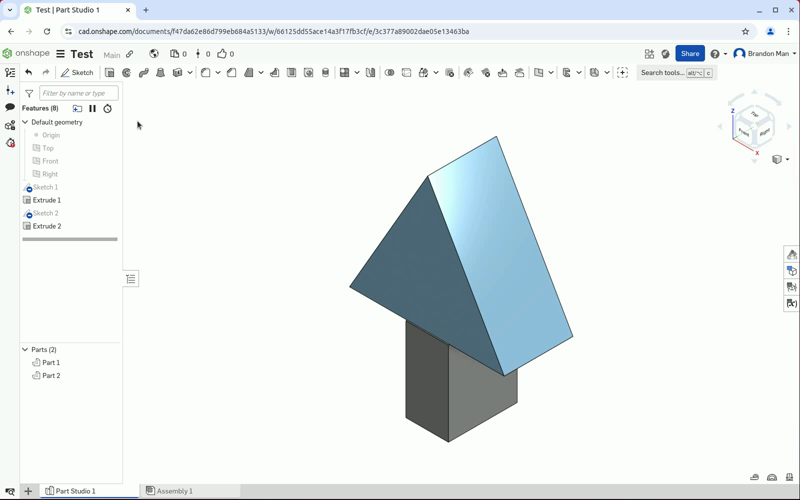
mouse_move(73, 189)
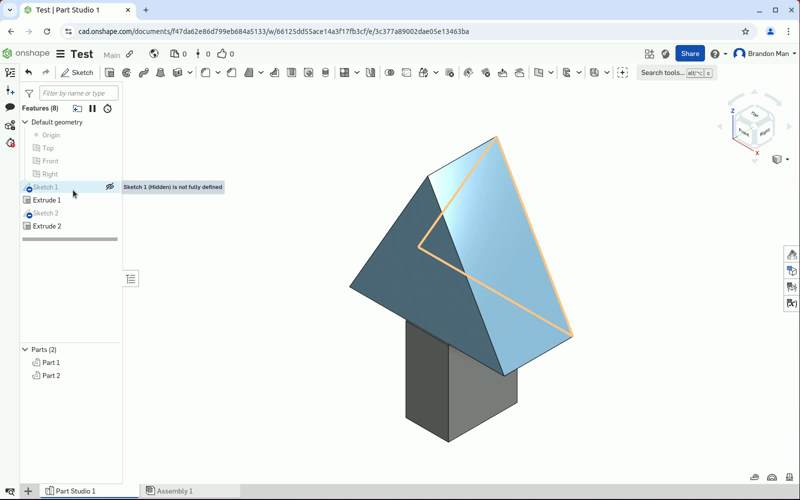
click(73, 189)